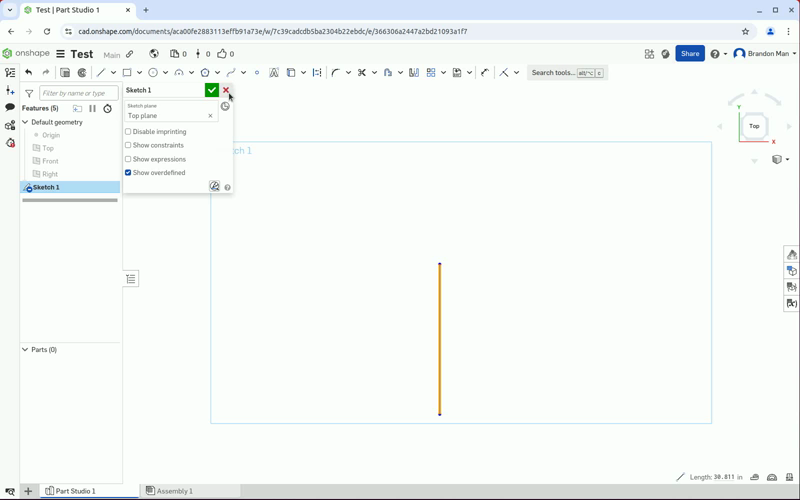
key(shift+h)
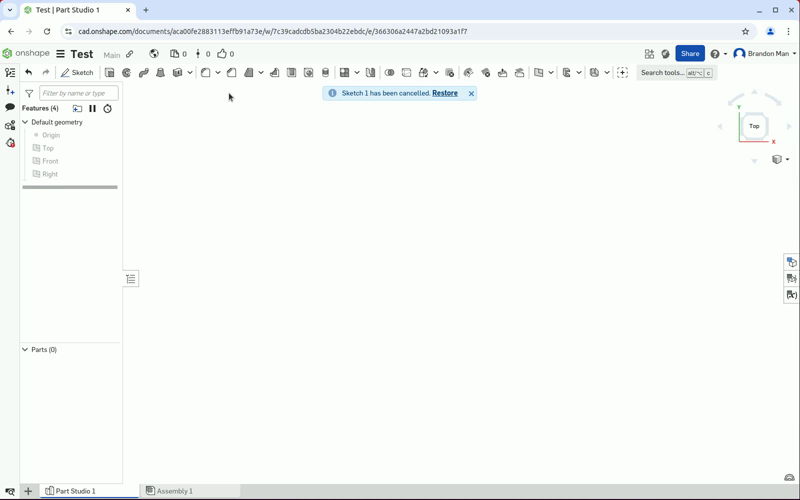
mouse_move(73, 352)
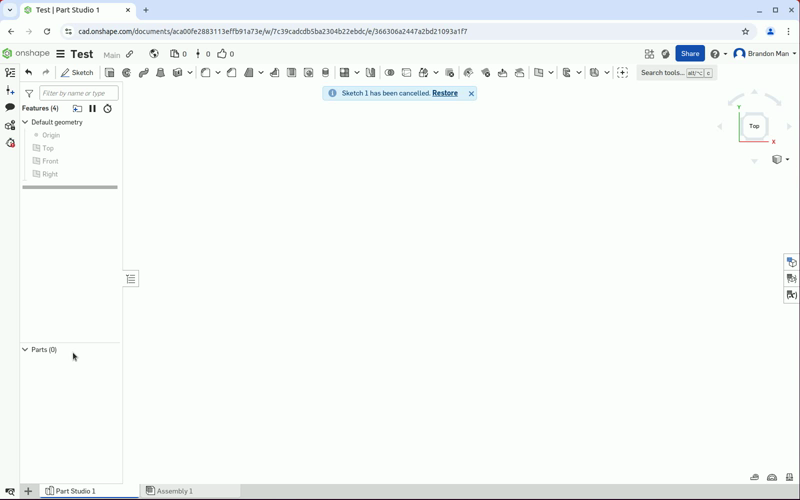
key(y)
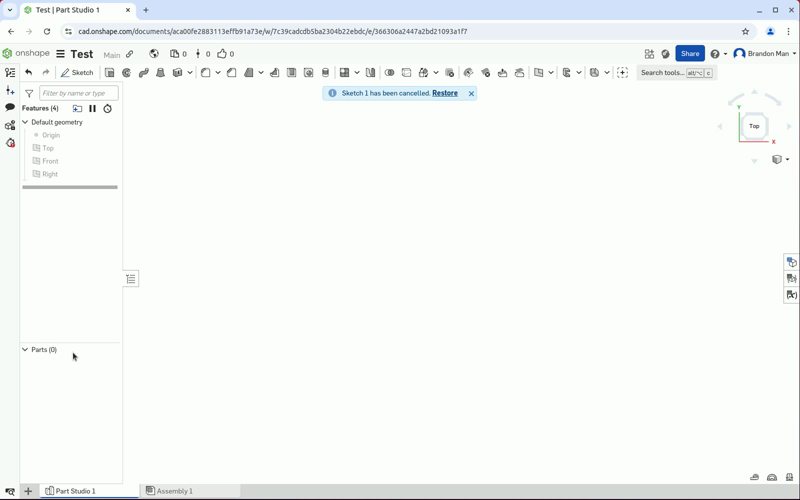
key(shift+p)
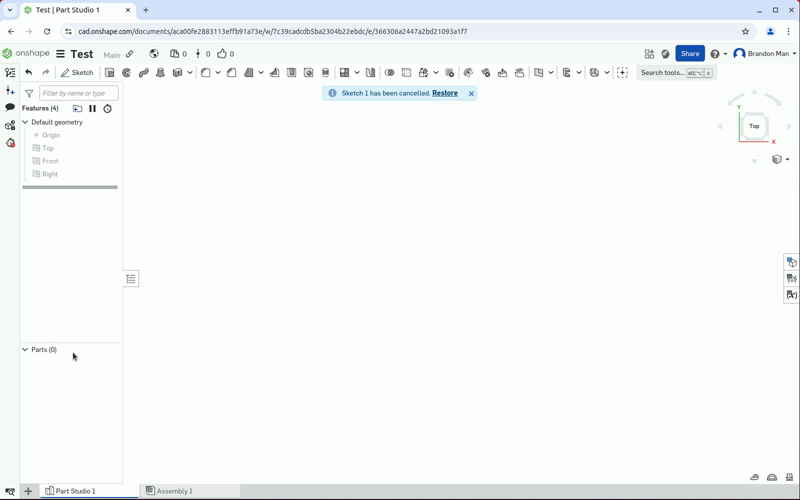
key(space)
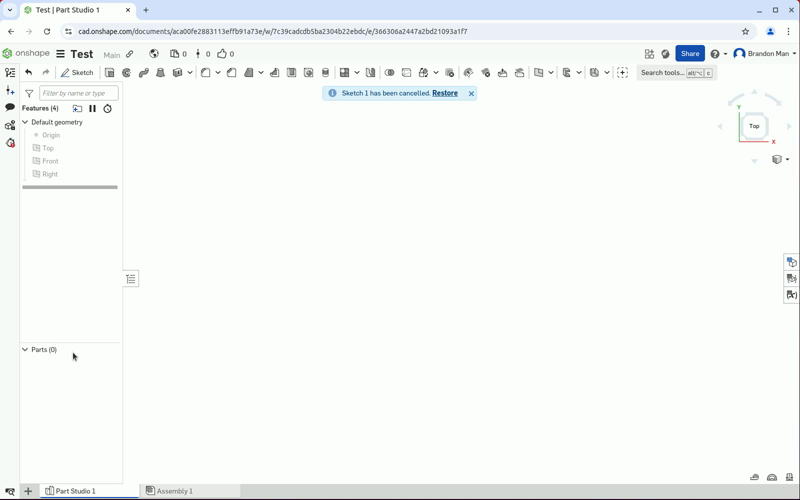
key_down(shift)
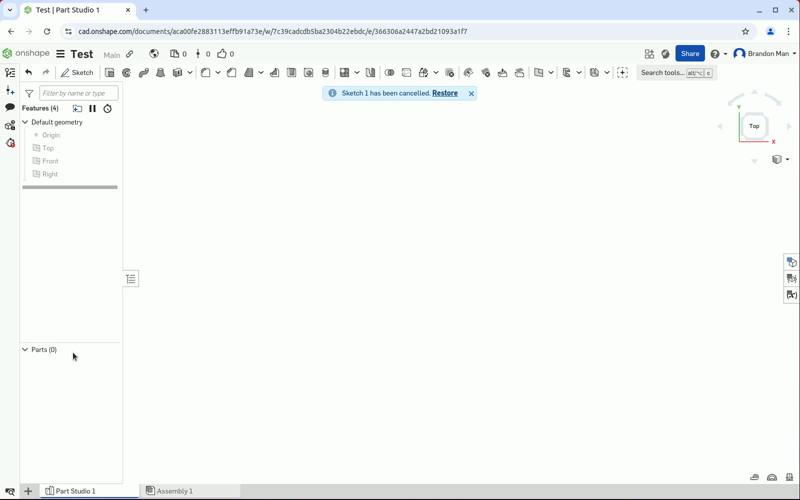
key(up)
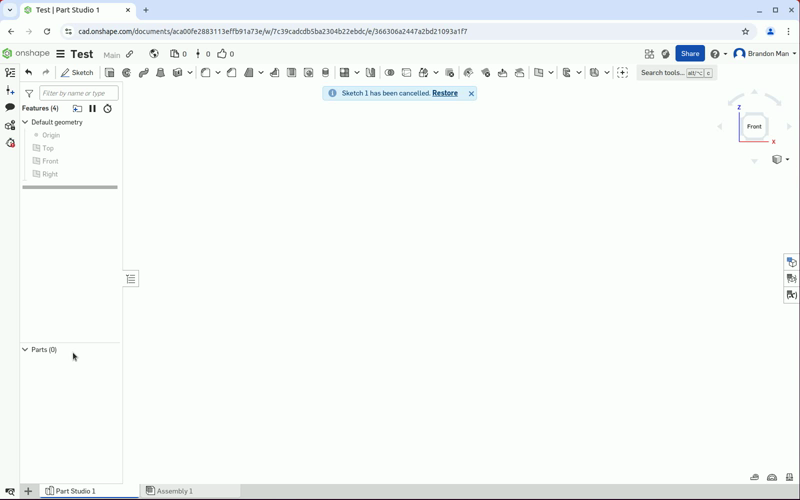
key_up(shift)
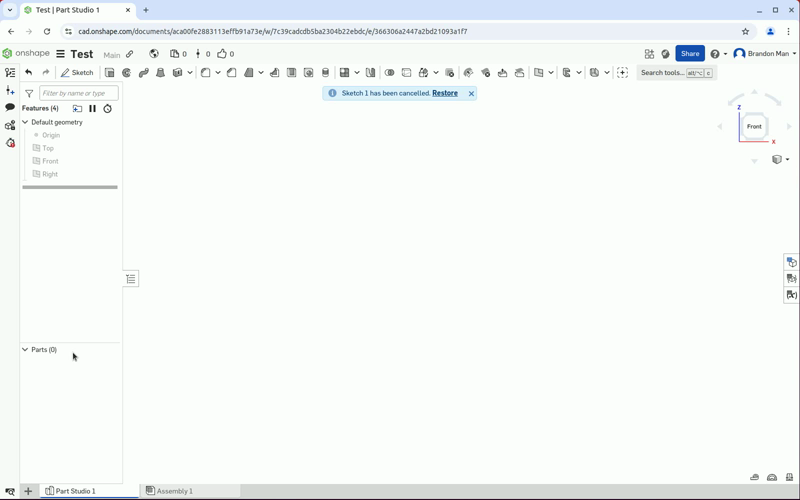
mouse_move(73, 352)
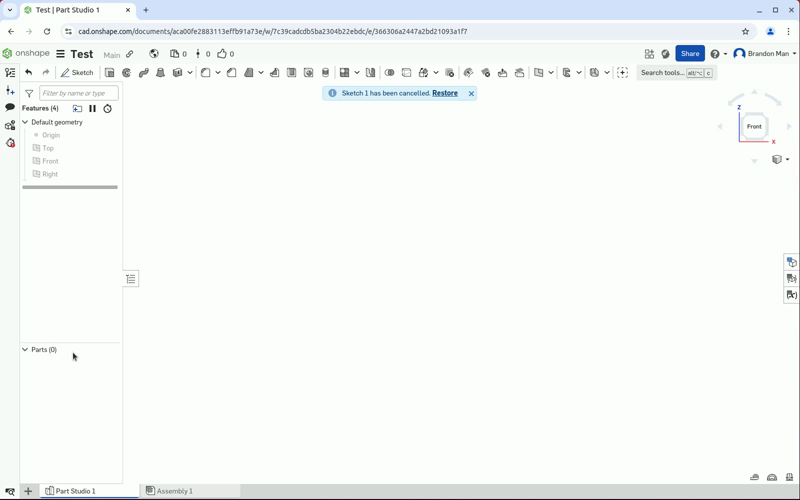
key(shift+y)
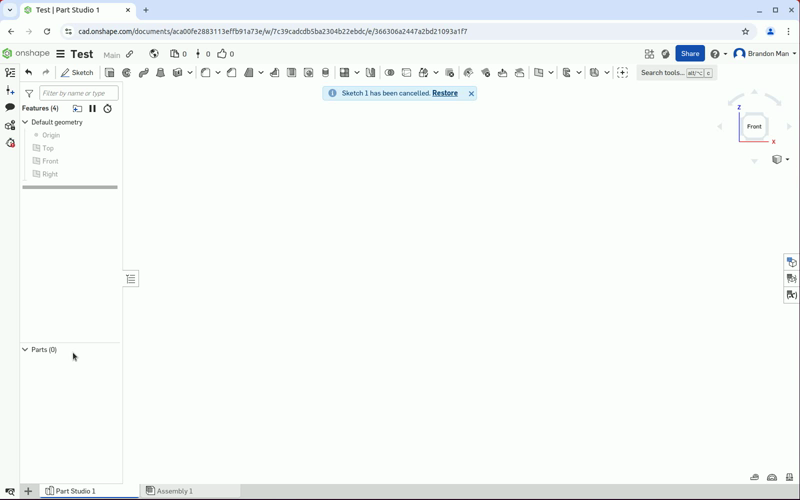
key(shift+s)
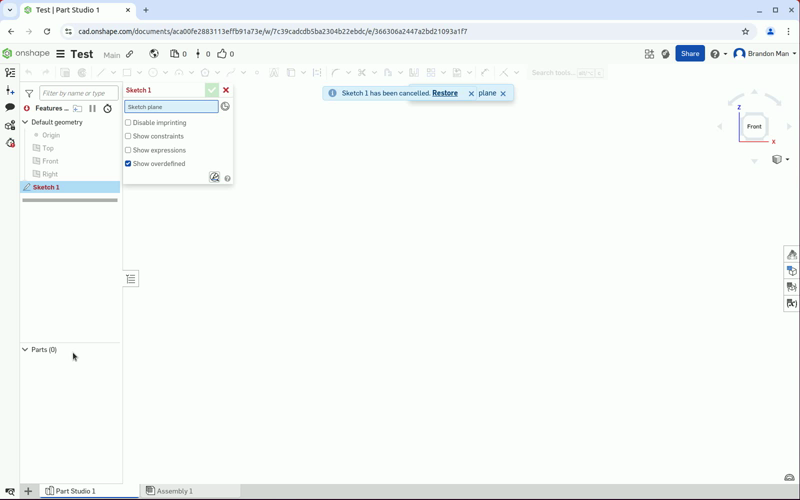
mouse_move(73, 163)
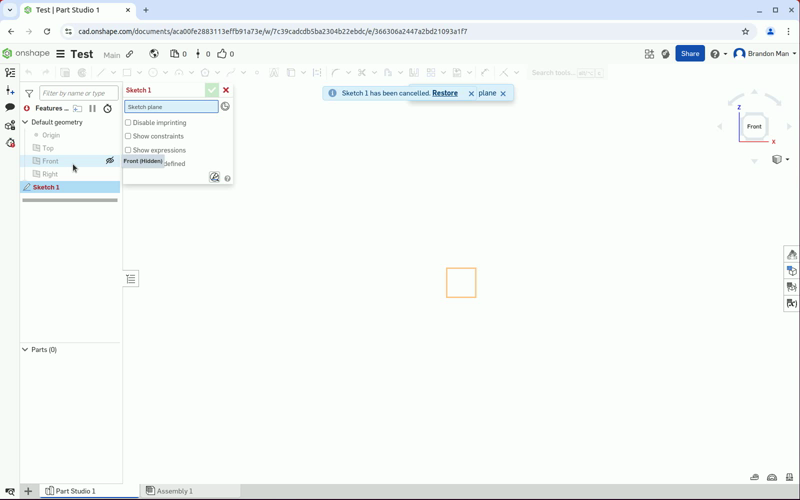
click(73, 163)
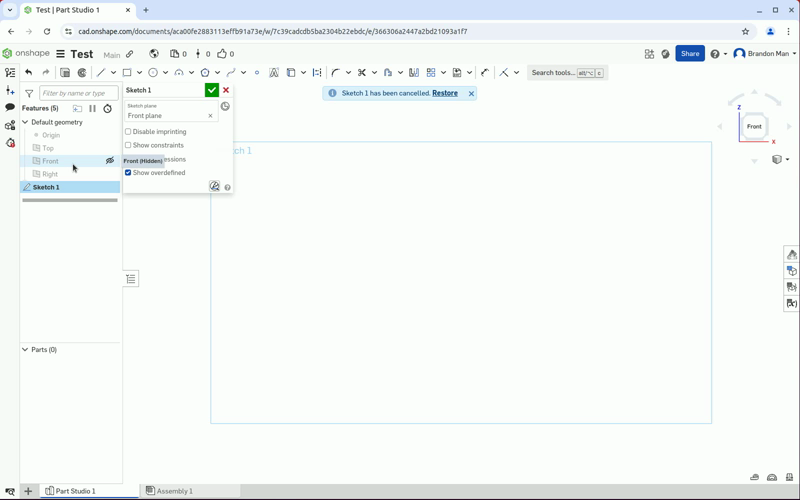
mouse_move(73, 352)
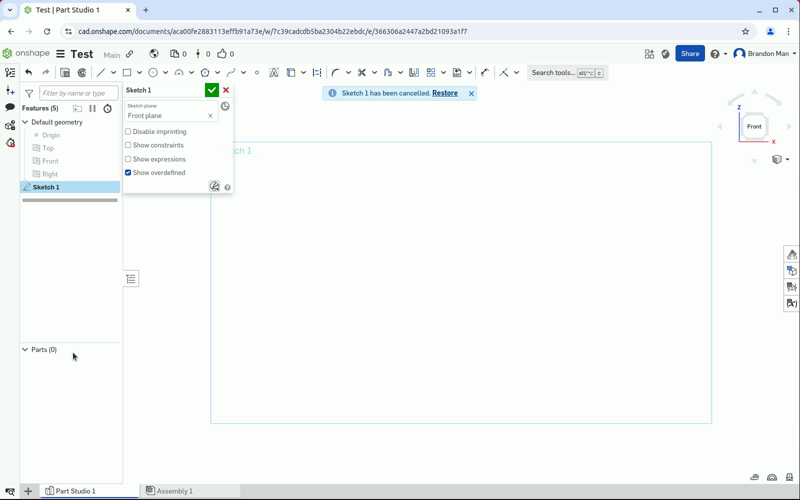
key(y)
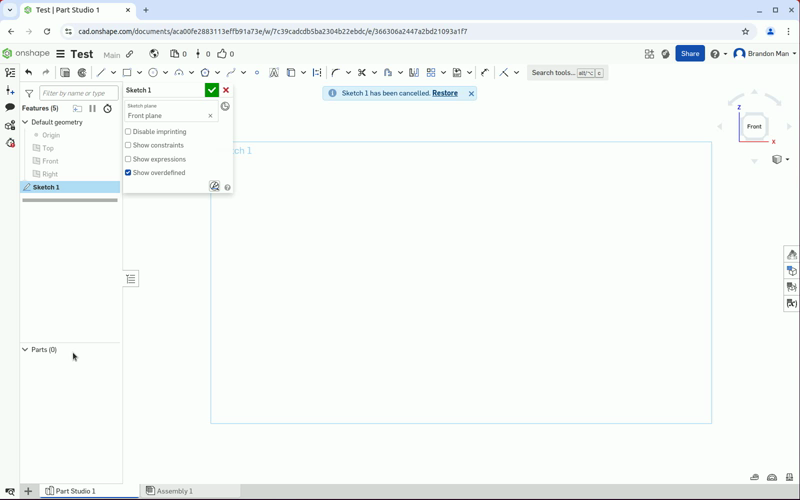
key(l)
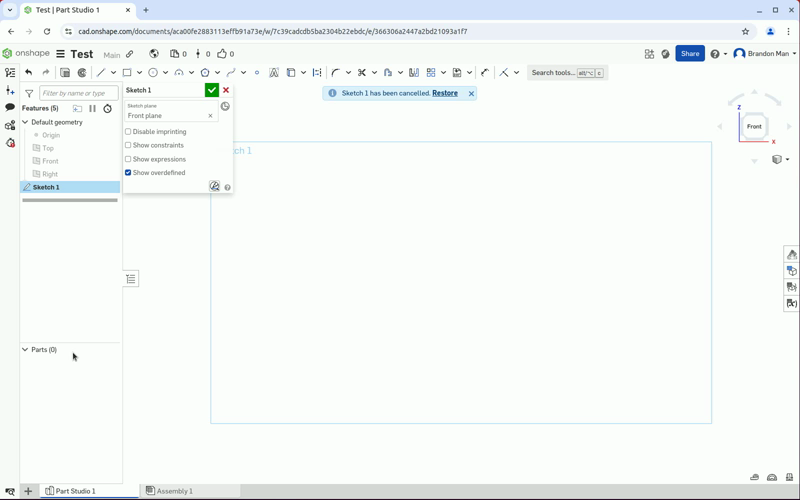
key_down(shift)
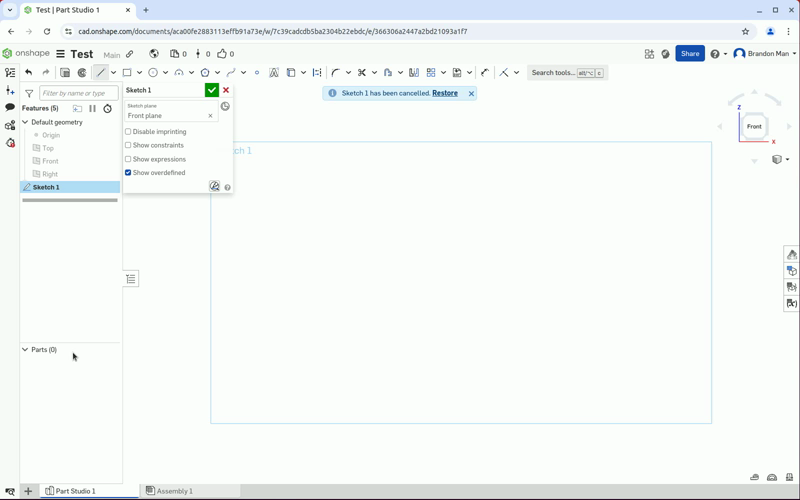
mouse_move(460, 282)
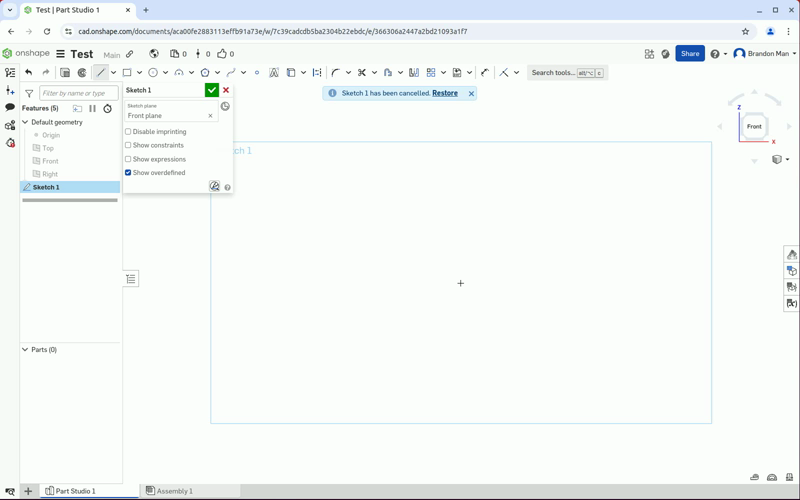
click(460, 282)
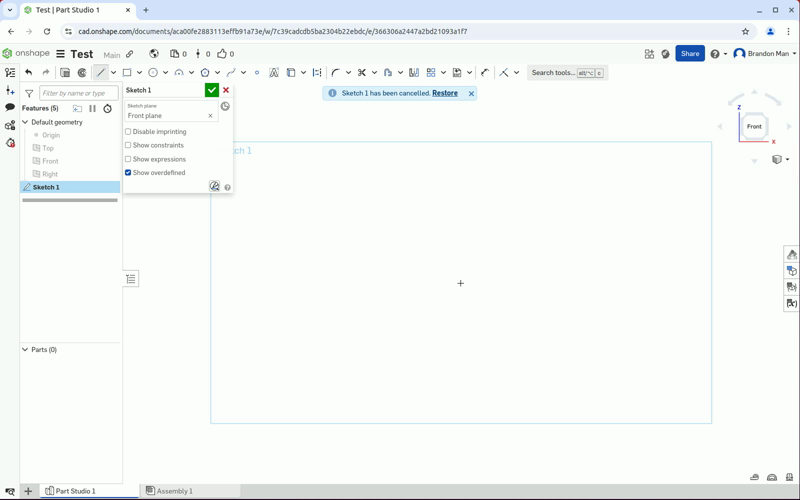
key_up(shift)
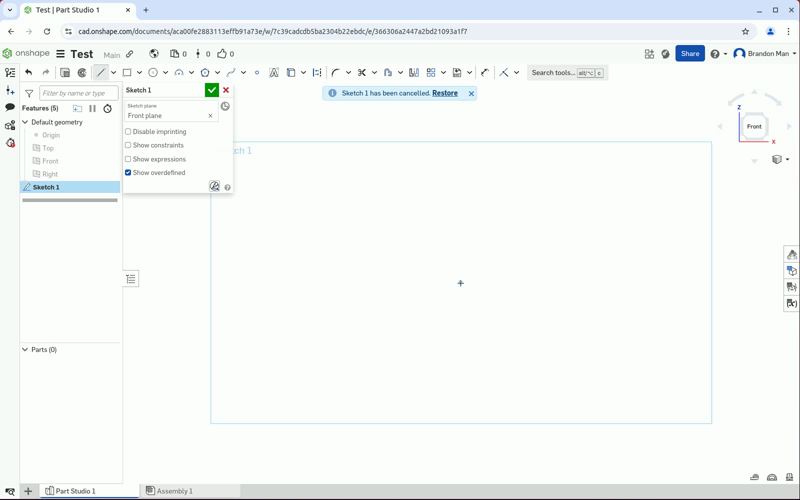
key_down(shift)
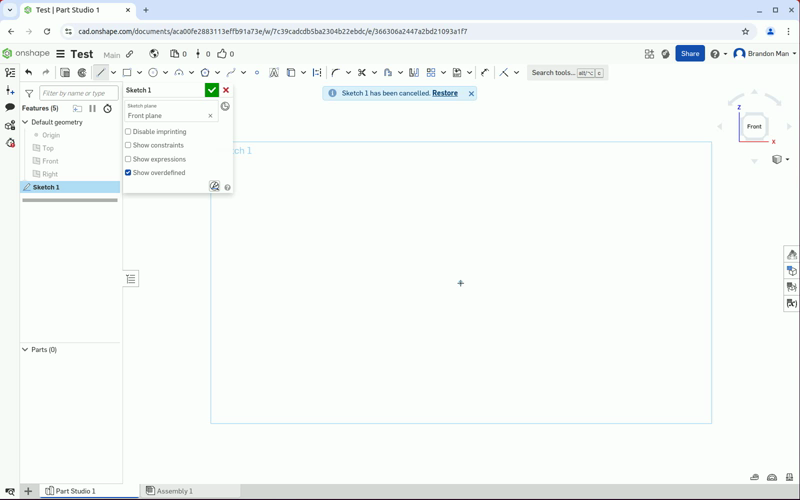
mouse_move(573, 282)
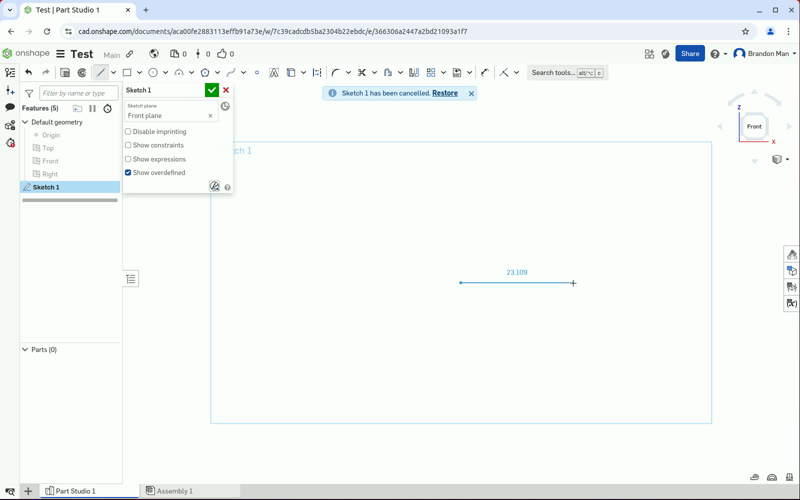
click(573, 282)
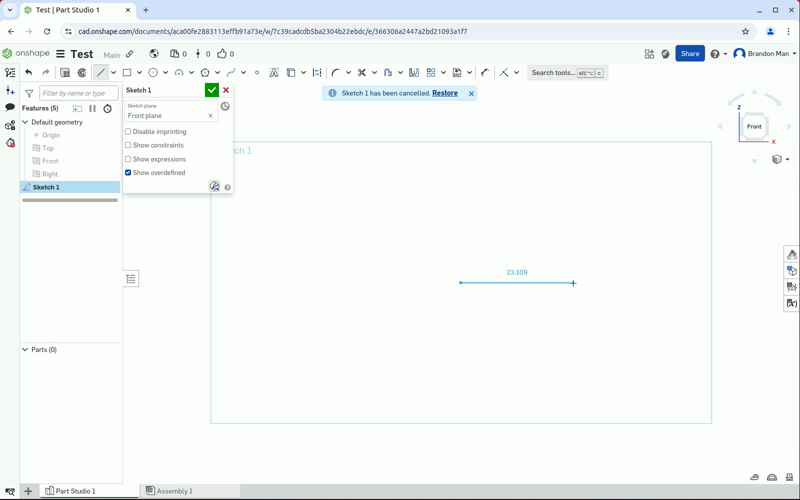
key_up(shift)
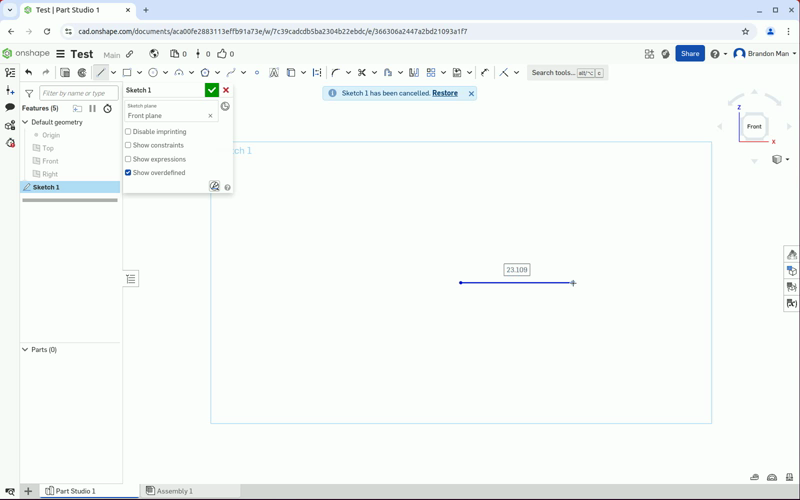
key_down(shift)
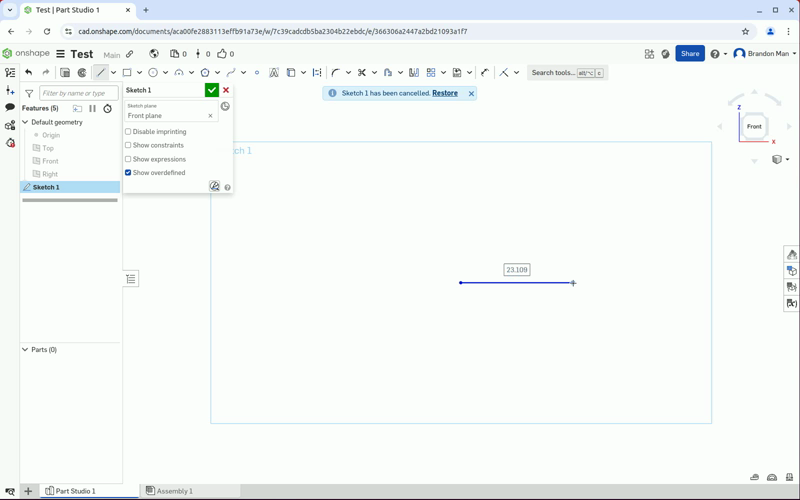
mouse_move(573, 195)
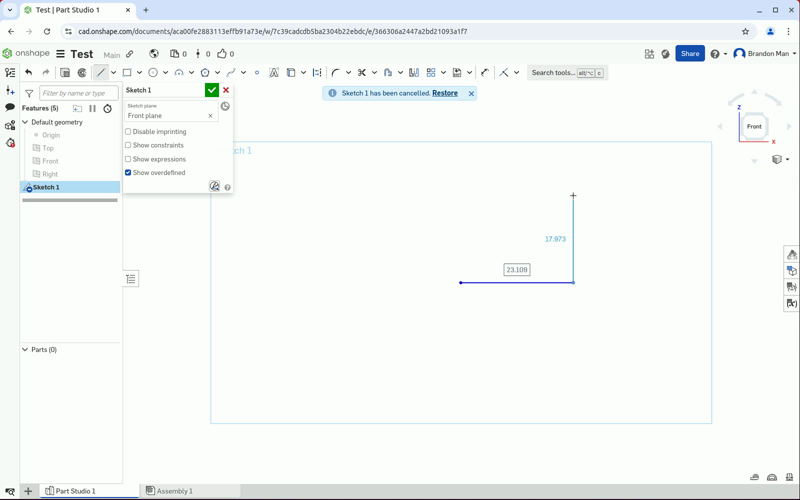
click(573, 195)
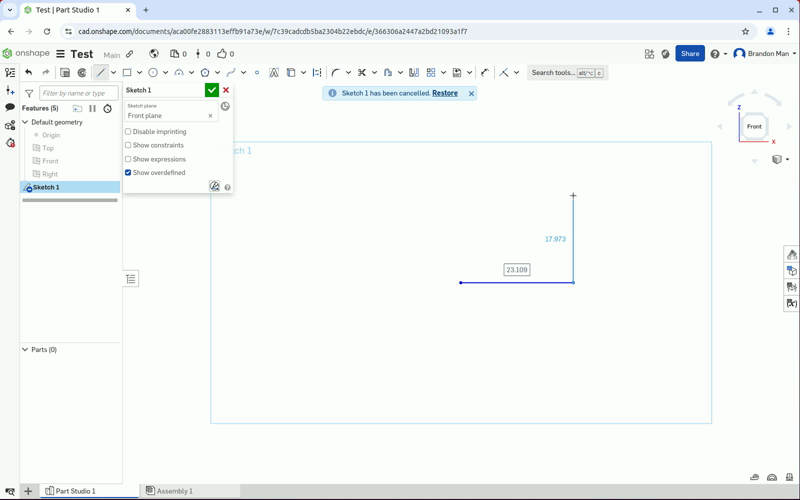
key_up(shift)
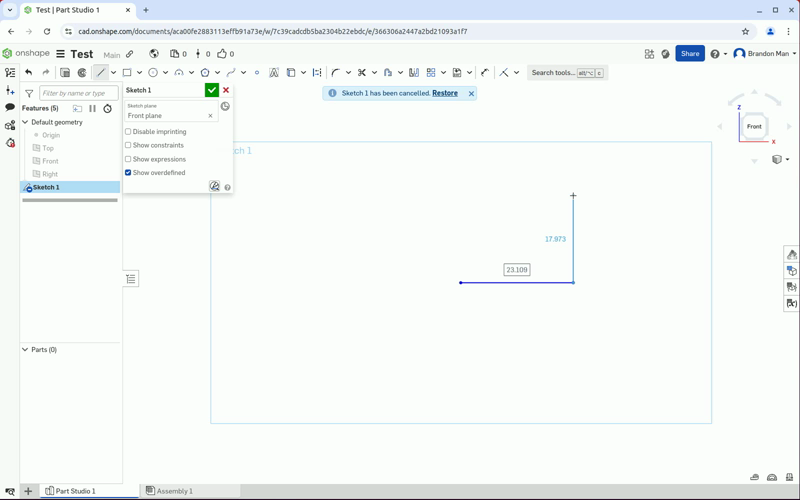
key_down(shift)
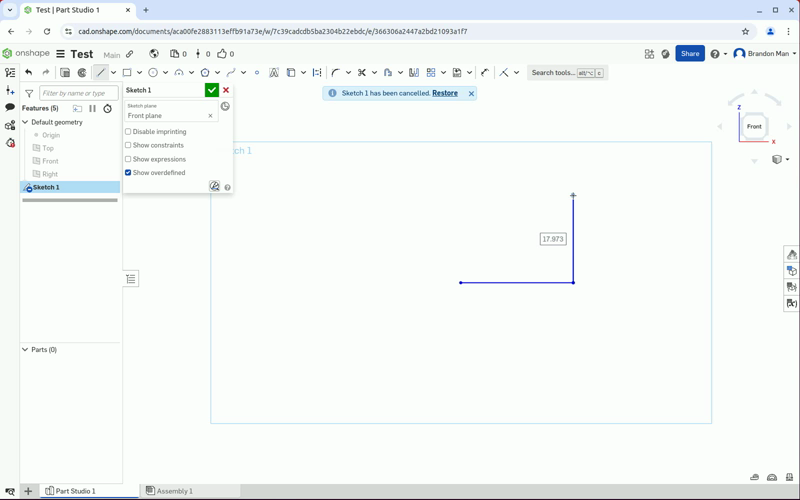
mouse_move(460, 195)
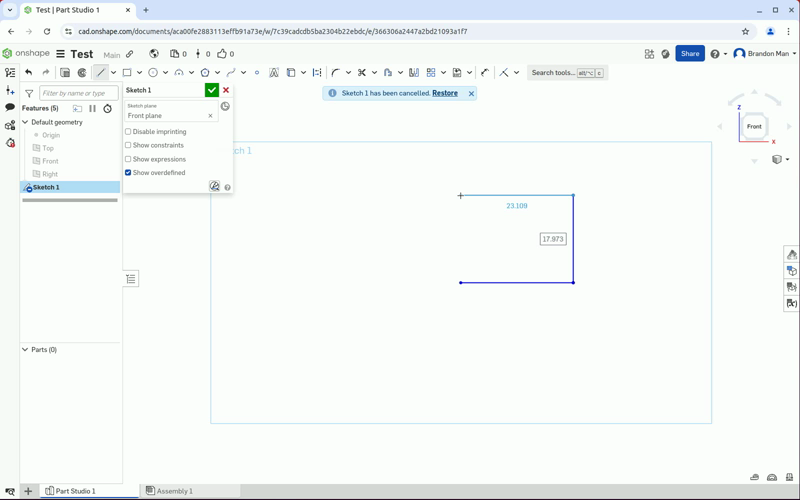
click(460, 195)
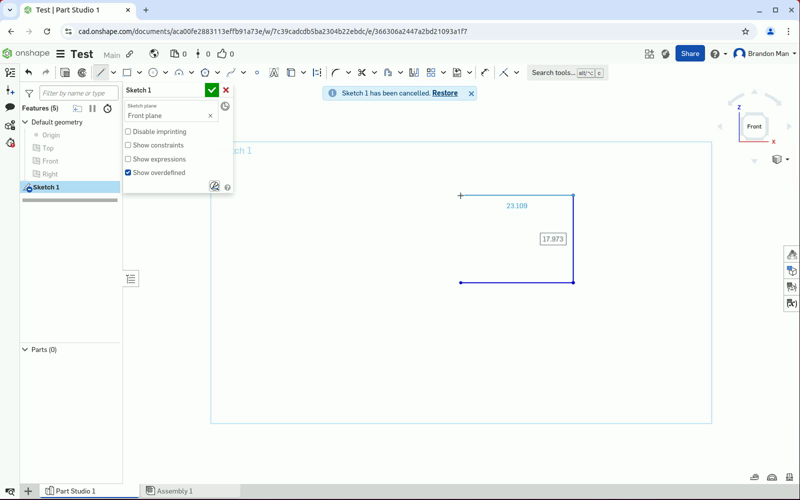
key_up(shift)
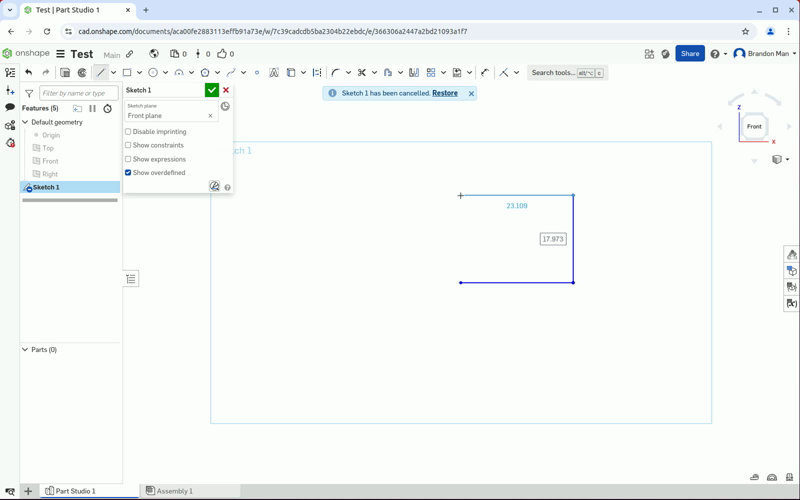
key_down(shift)
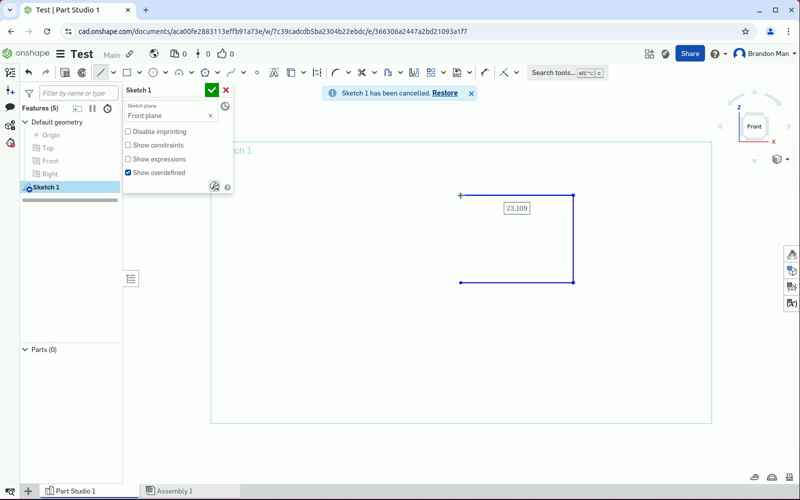
mouse_move(460, 282)
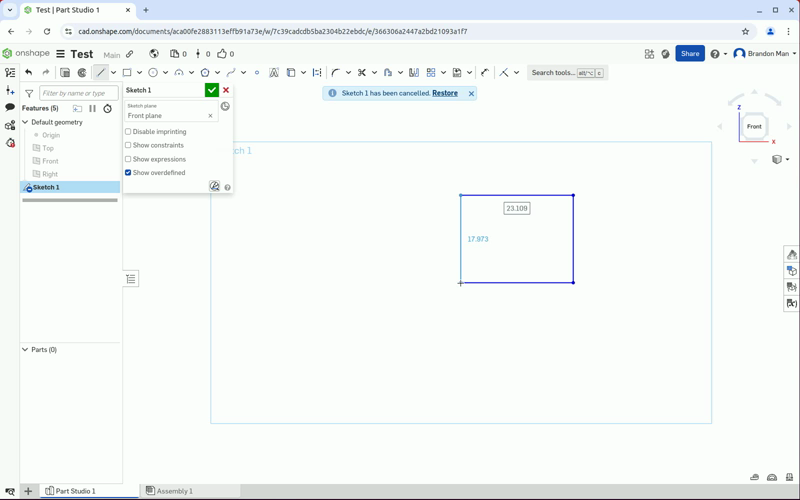
key_up(shift)
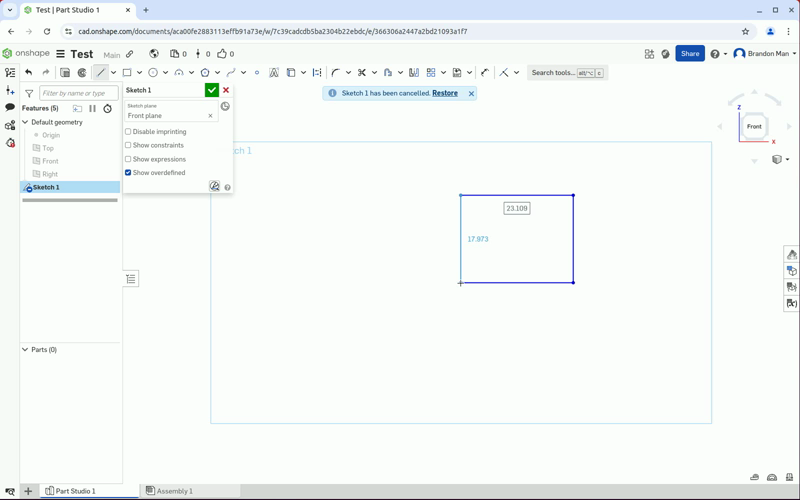
click(460, 282)
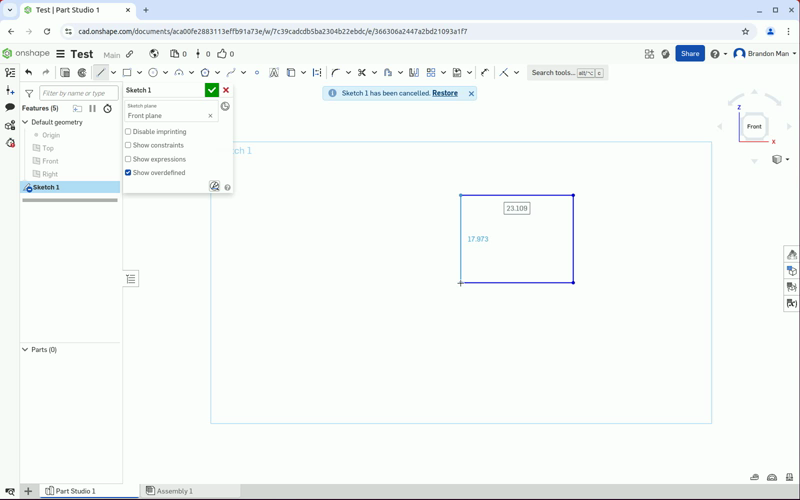
key(esc)
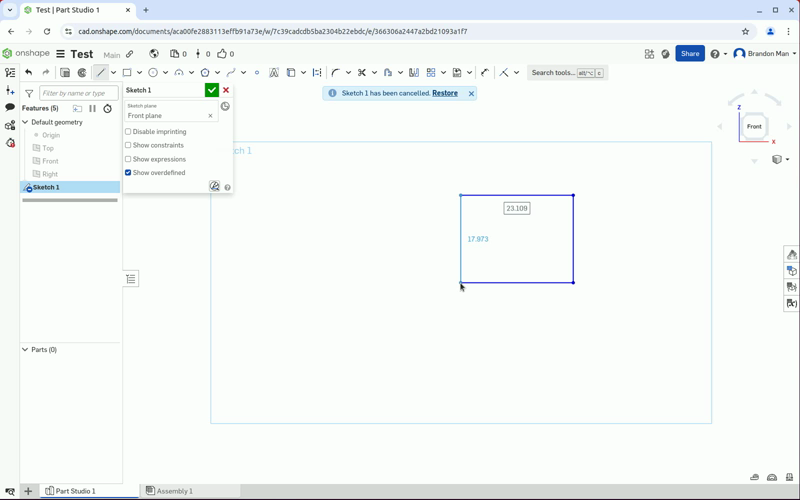
mouse_move(521, 230)
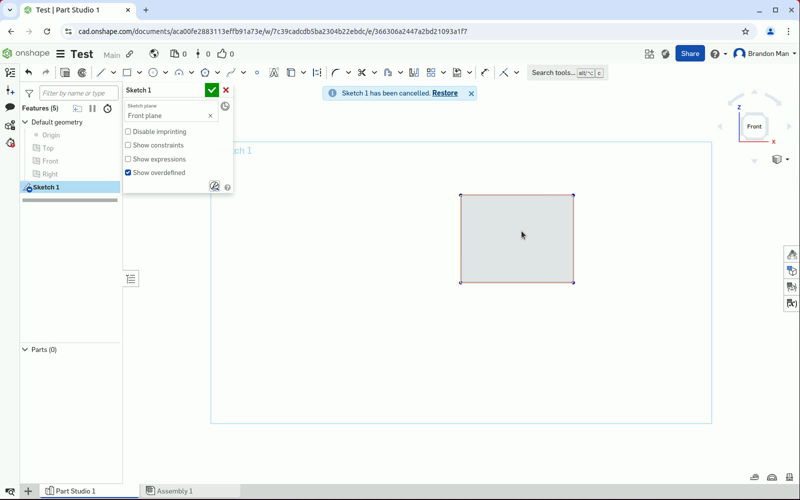
click(521, 230)
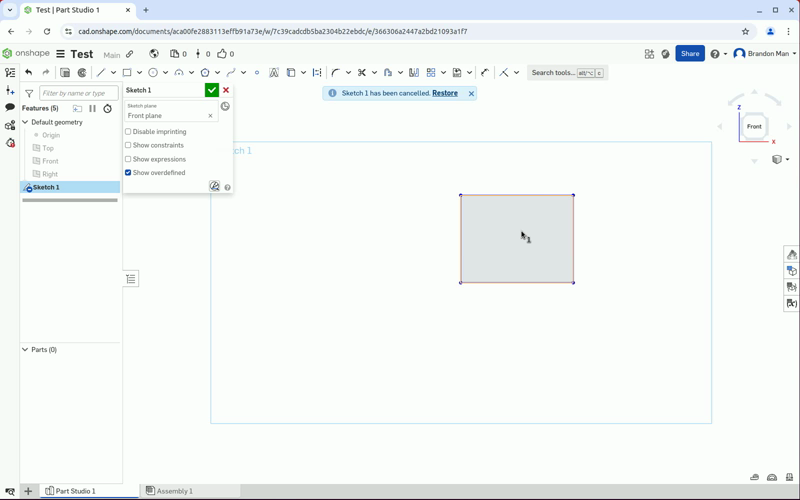
mouse_move(73, 352)
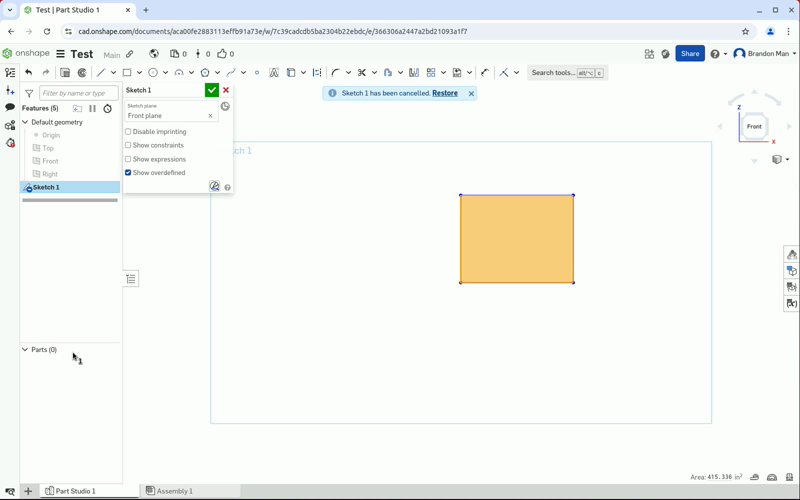
key(shift+y)
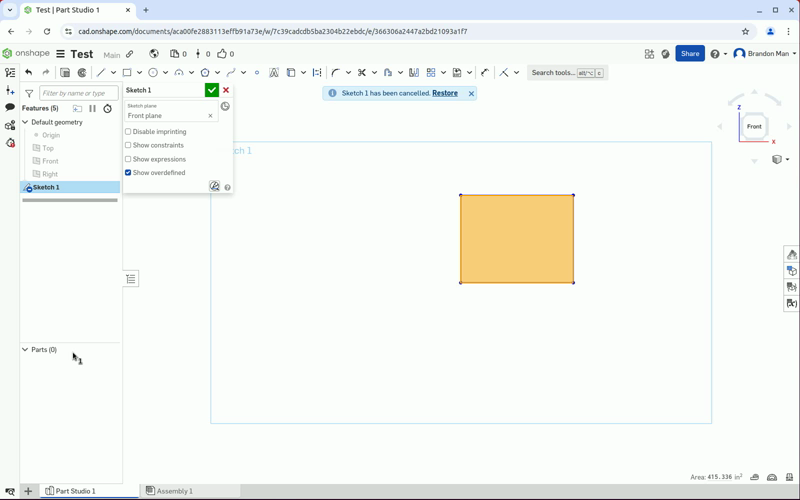
key(shift+e)
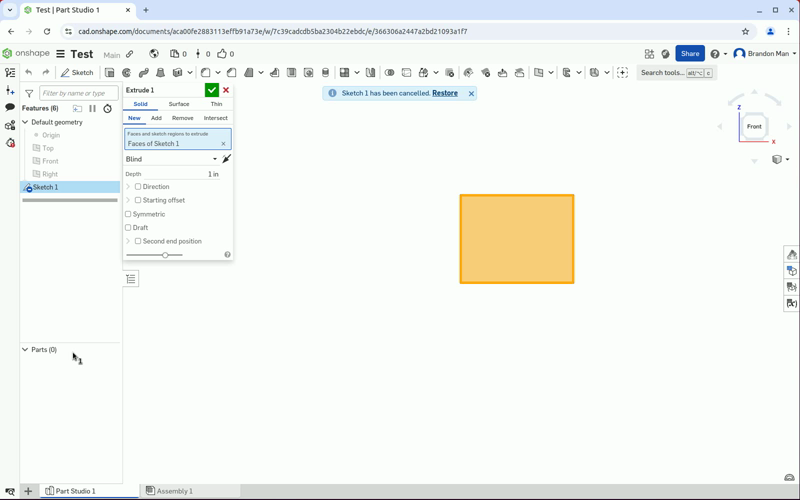
mouse_move(143, 106)
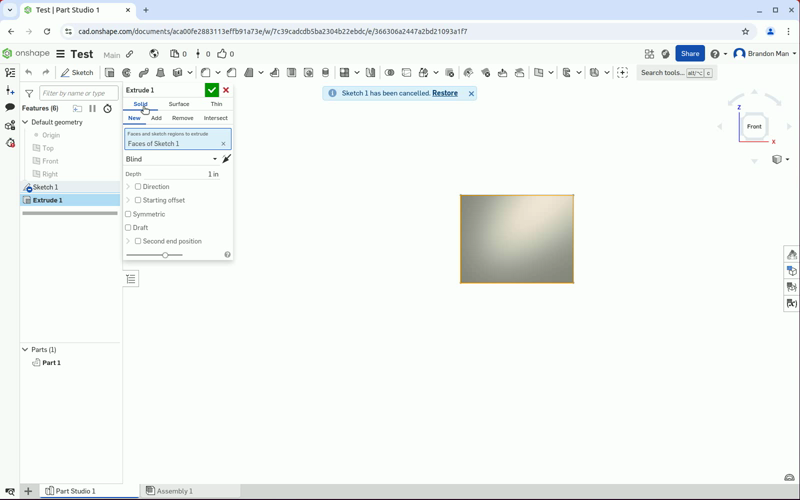
click(143, 106)
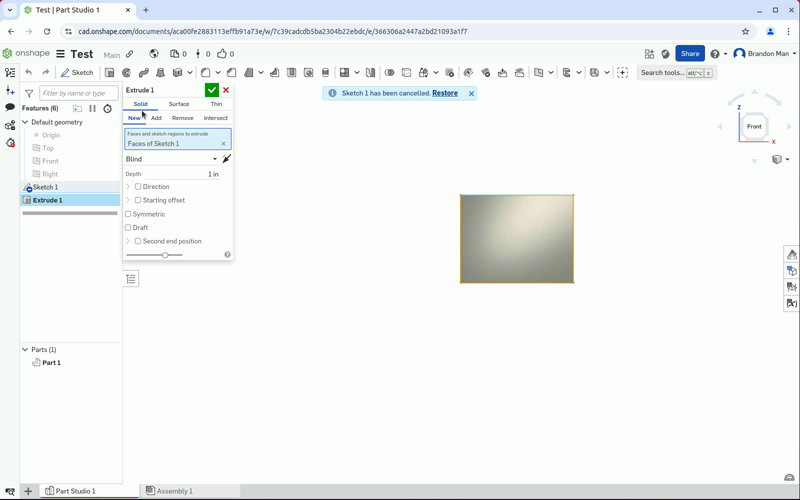
mouse_move(137, 120)
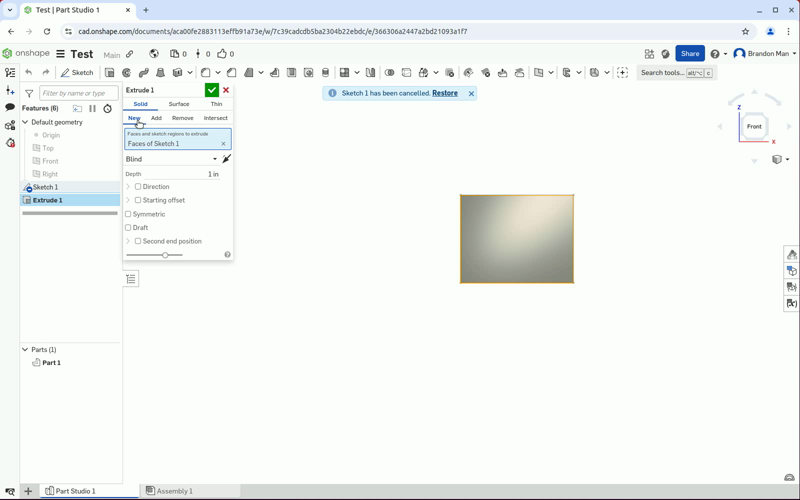
click(137, 120)
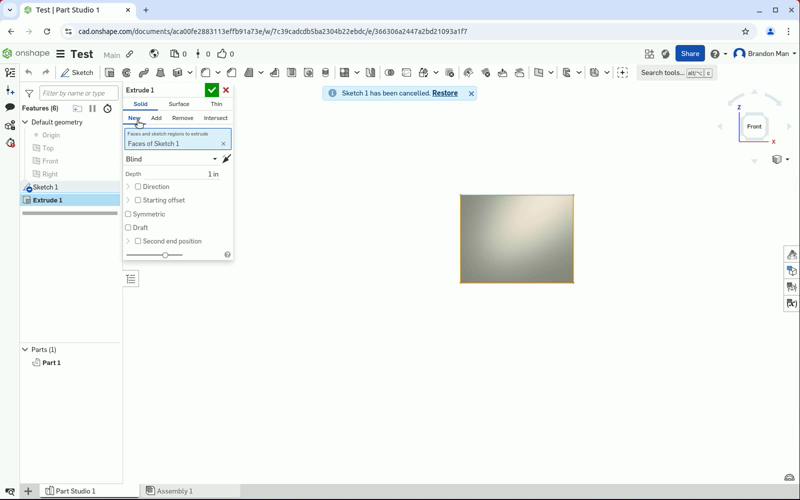
key(tab, 4)
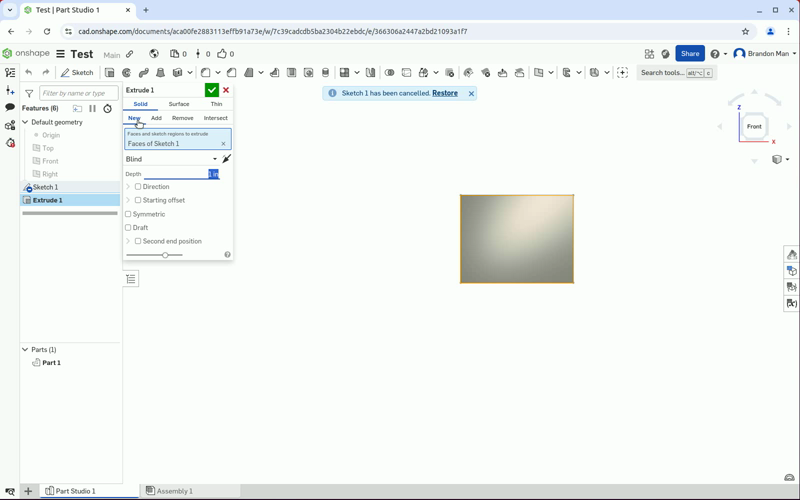
text(-10.351)
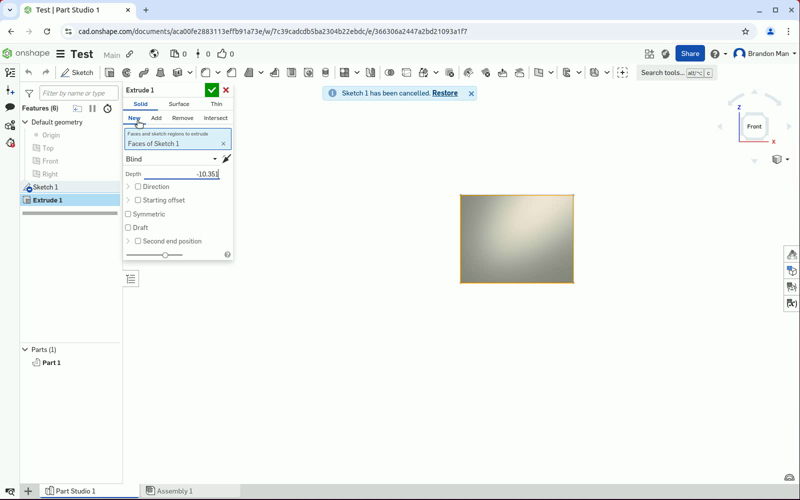
key(enter)
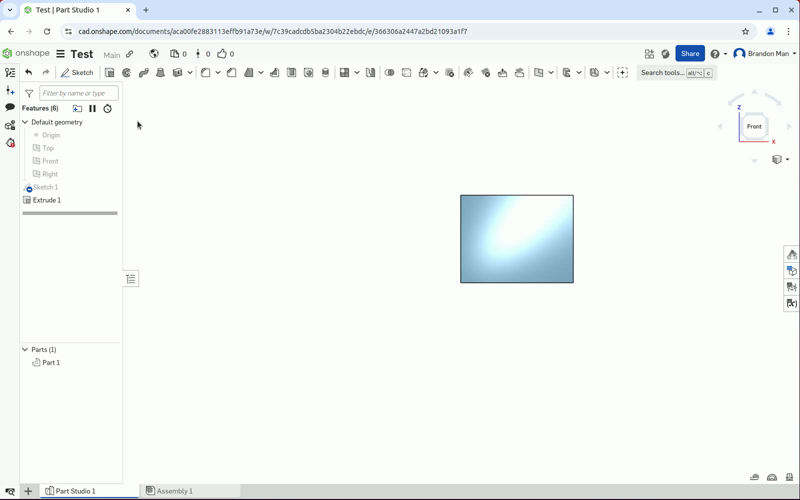
key(shift+h)
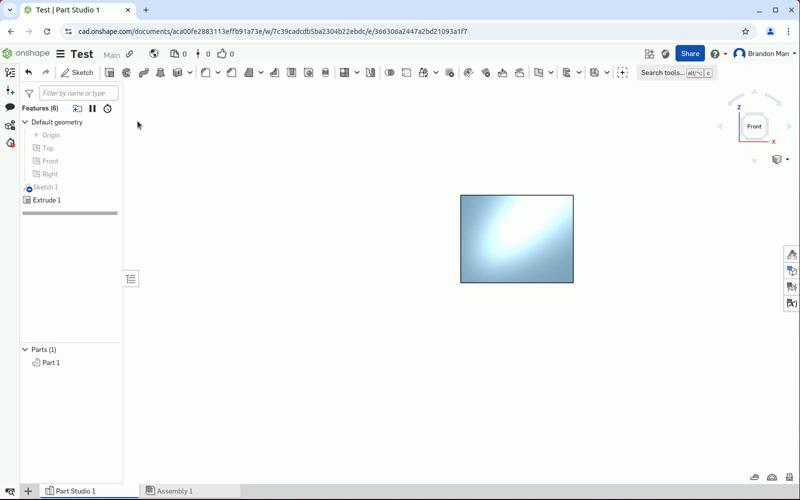
key(shift+h)
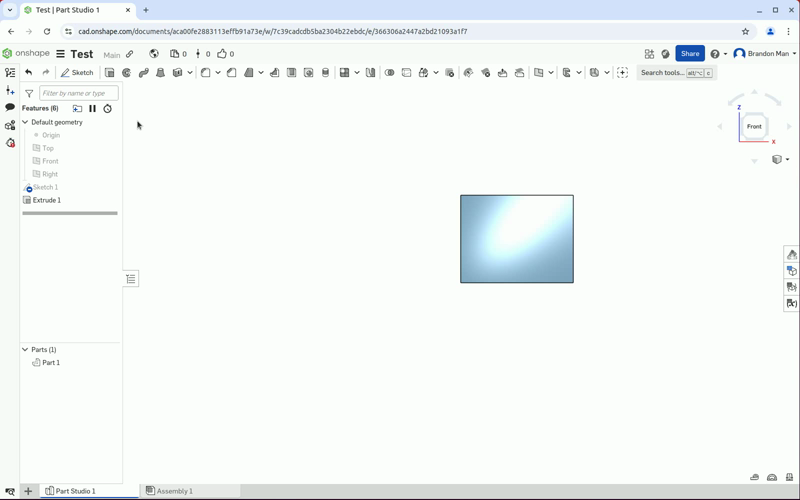
mouse_move(73, 189)
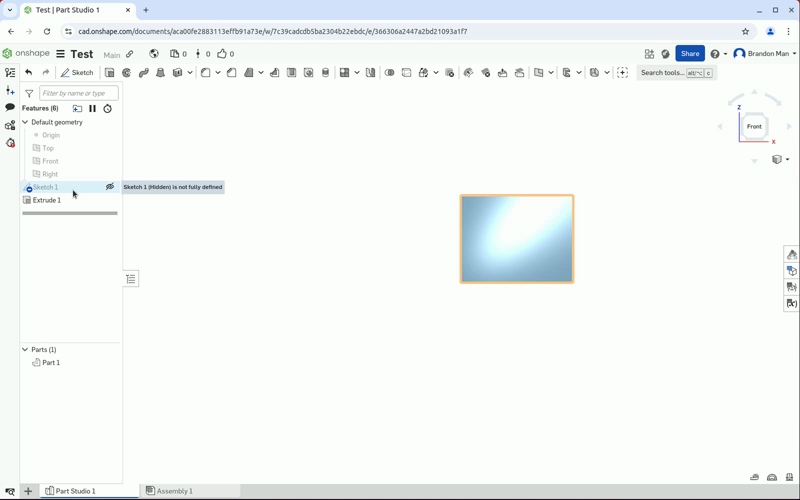
click(73, 189)
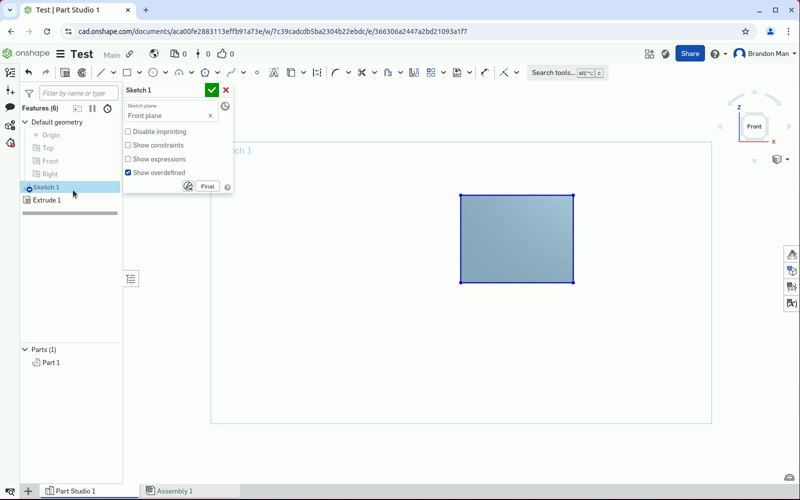
mouse_move(229, 92)
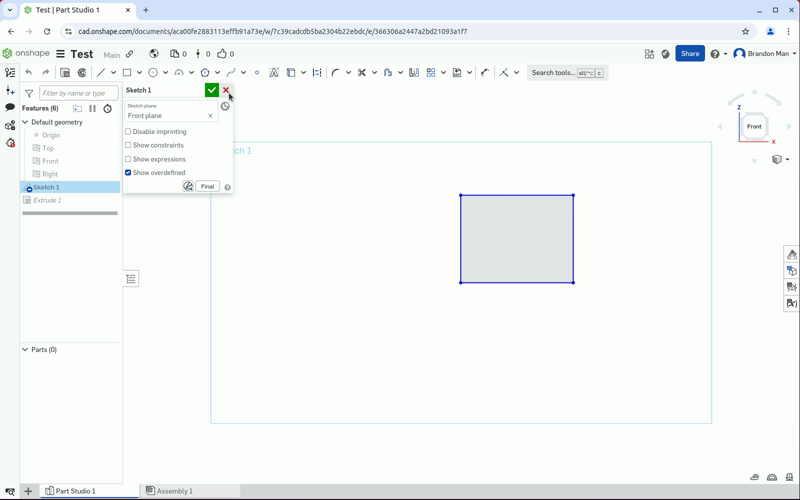
click(229, 92)
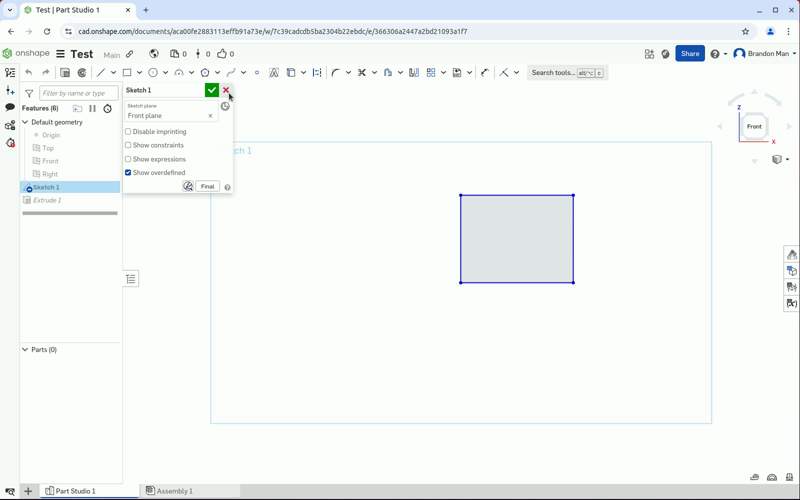
key(shift+s)
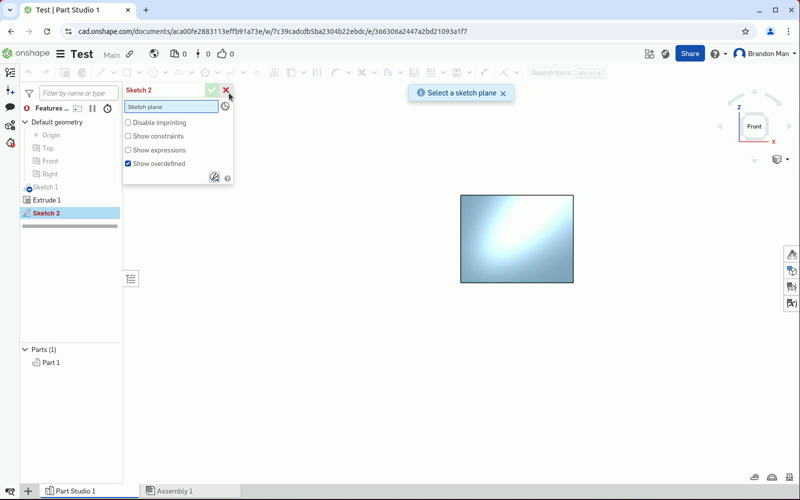
mouse_move(73, 163)
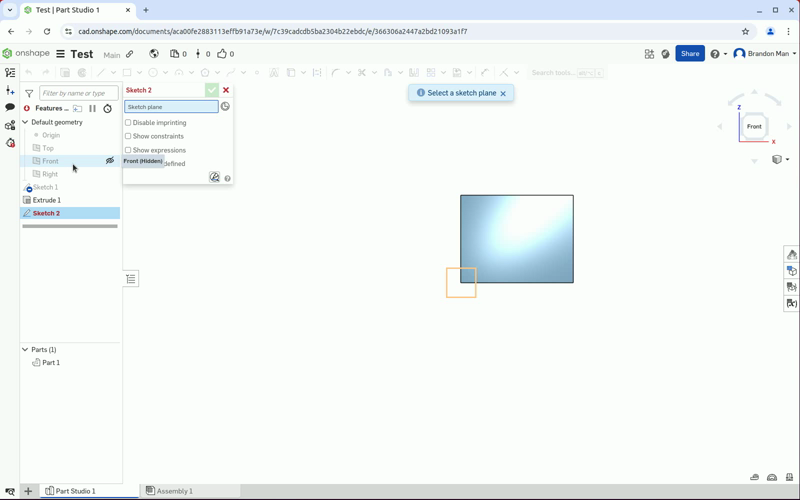
click(73, 163)
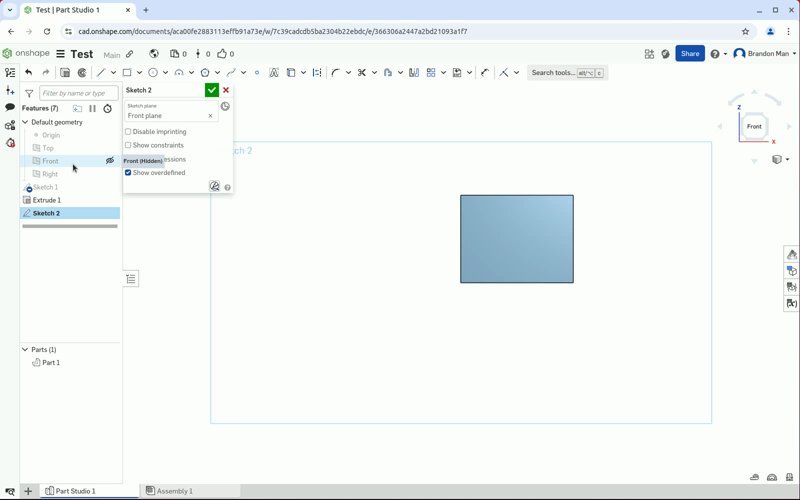
mouse_move(73, 352)
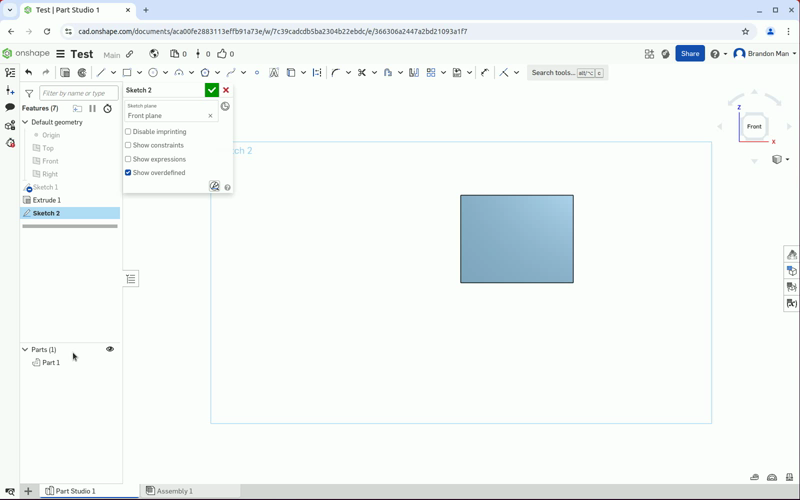
key(y)
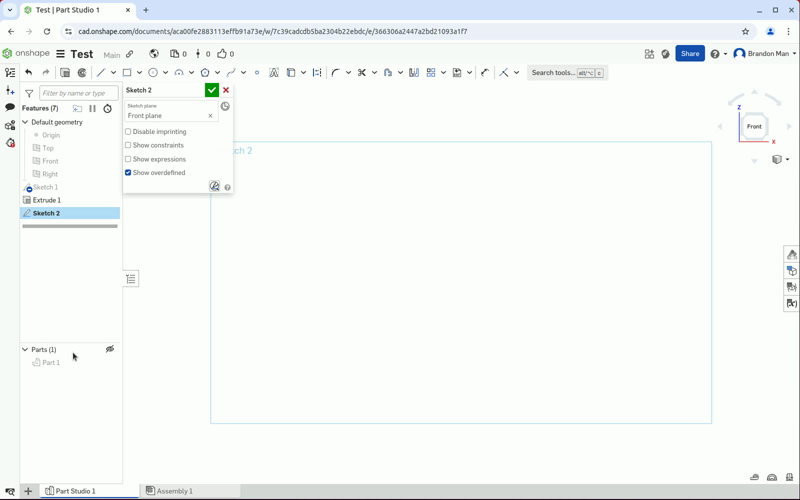
key(c)
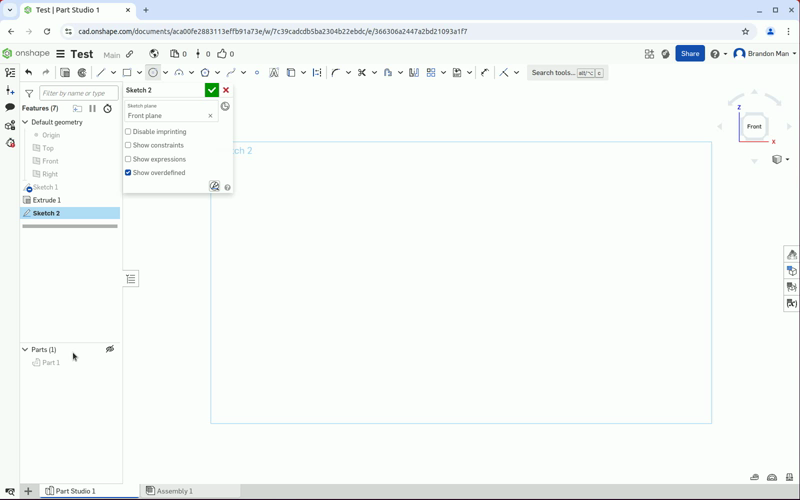
key_down(shift)
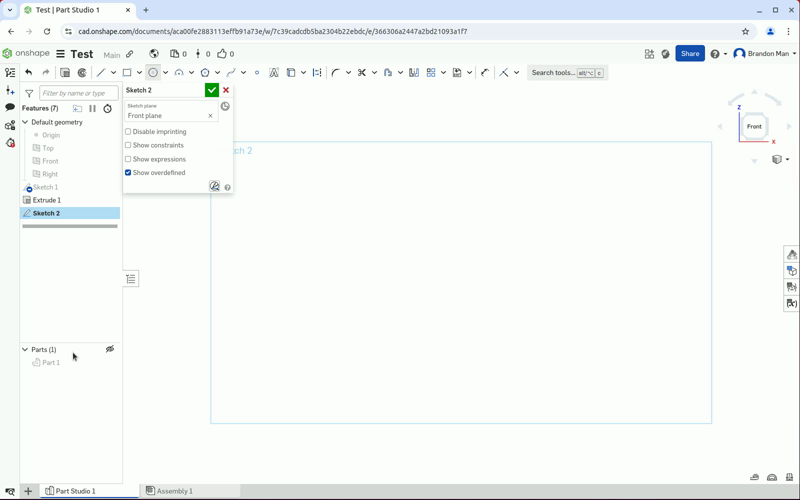
mouse_move(511, 239)
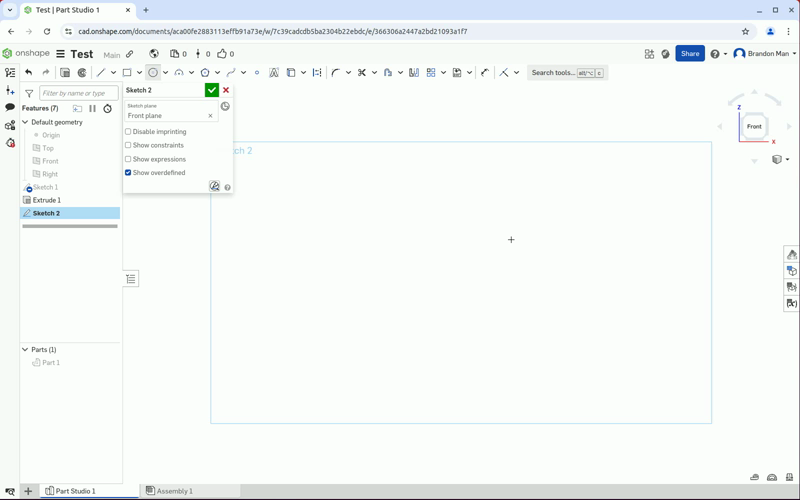
click(511, 239)
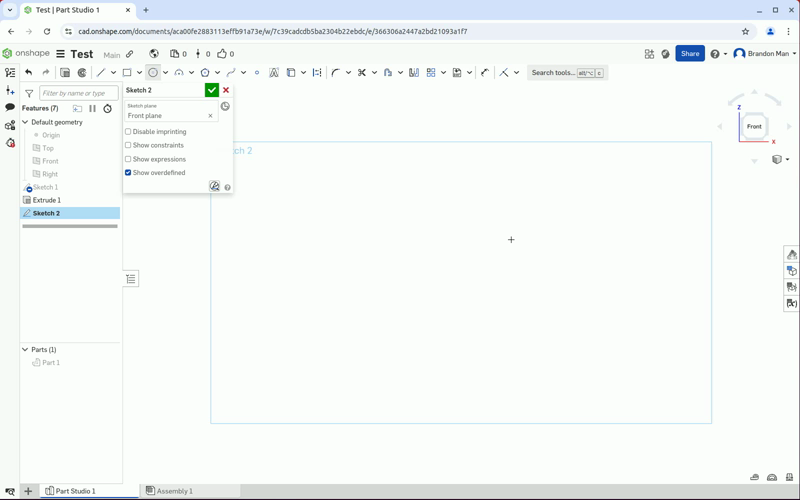
key_up(shift)
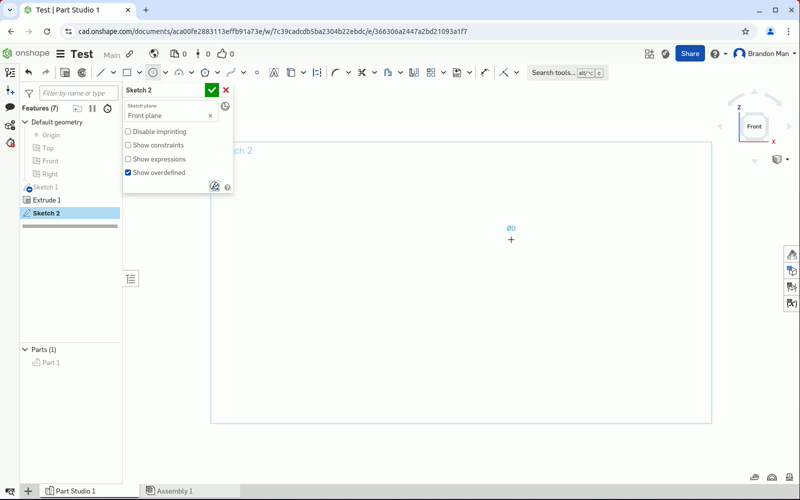
mouse_move(537, 239)
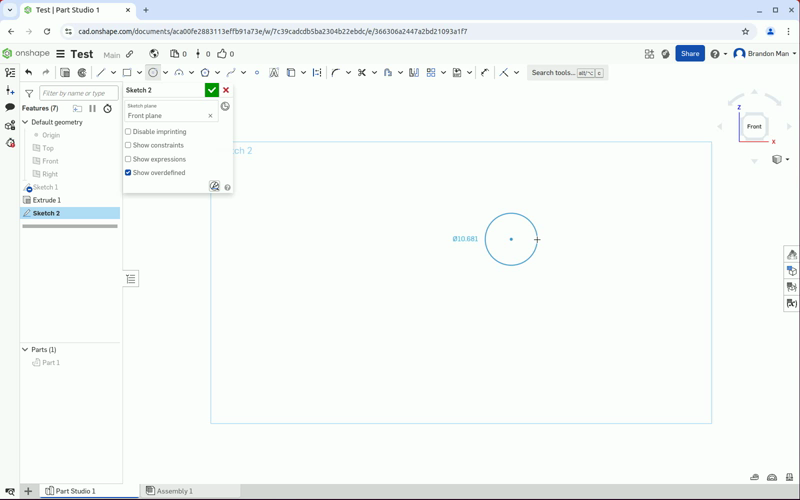
click(537, 239)
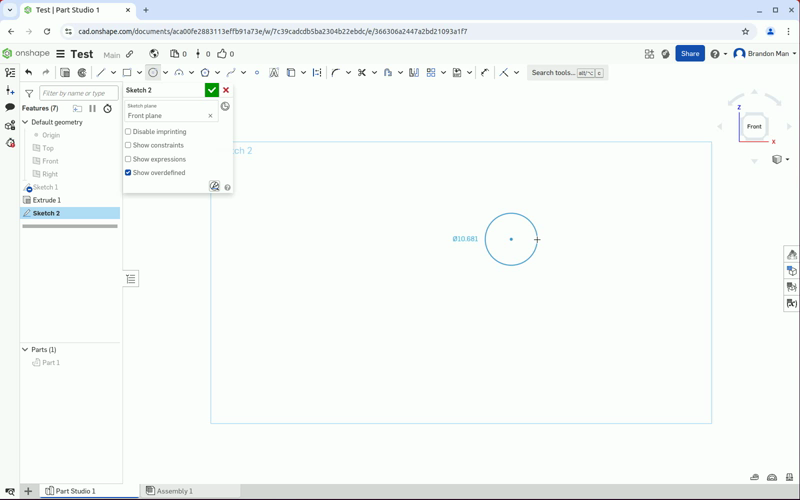
key(esc)
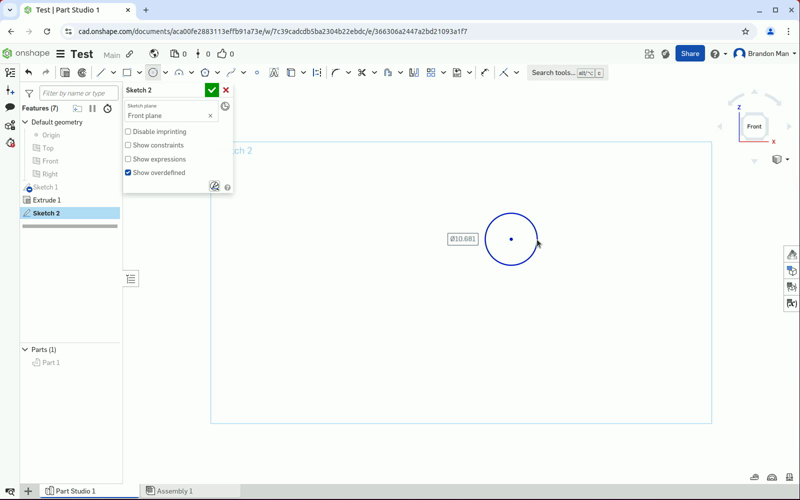
mouse_move(517, 227)
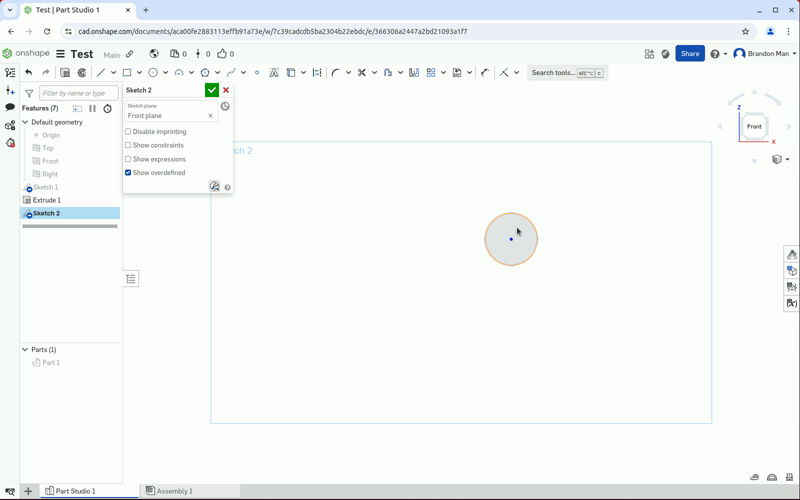
click(517, 227)
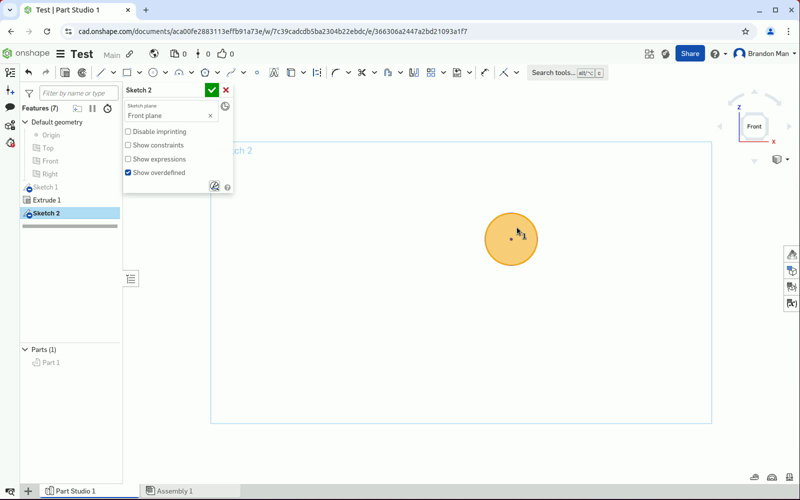
mouse_move(73, 352)
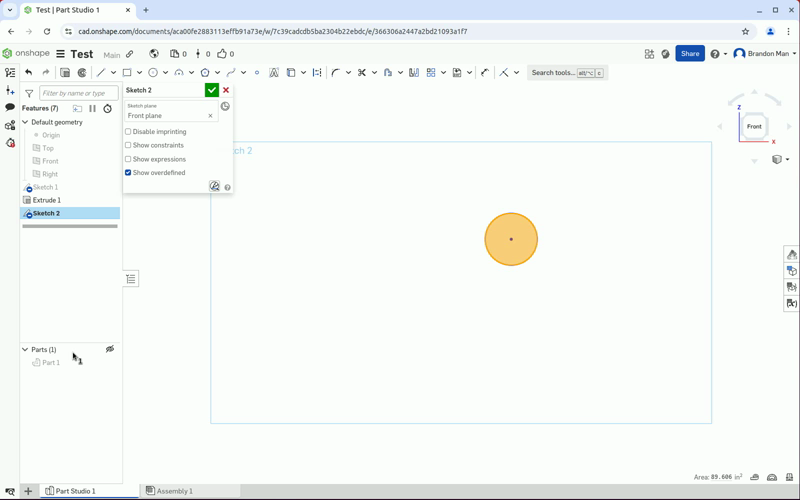
key(shift+y)
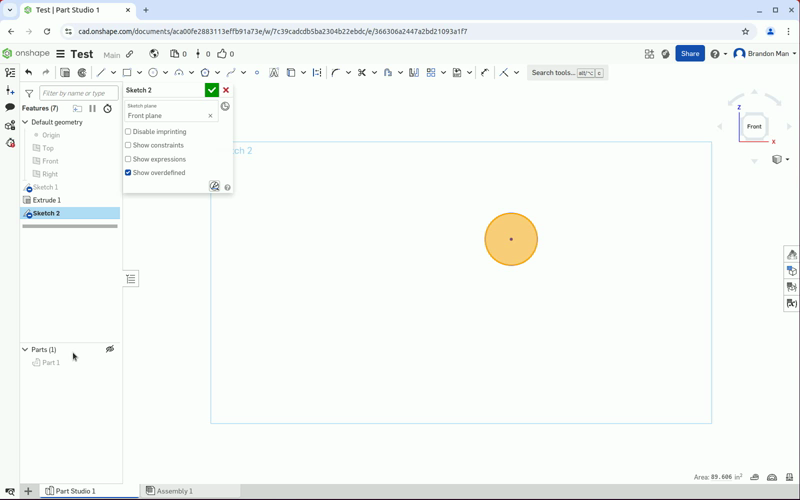
key(shift+e)
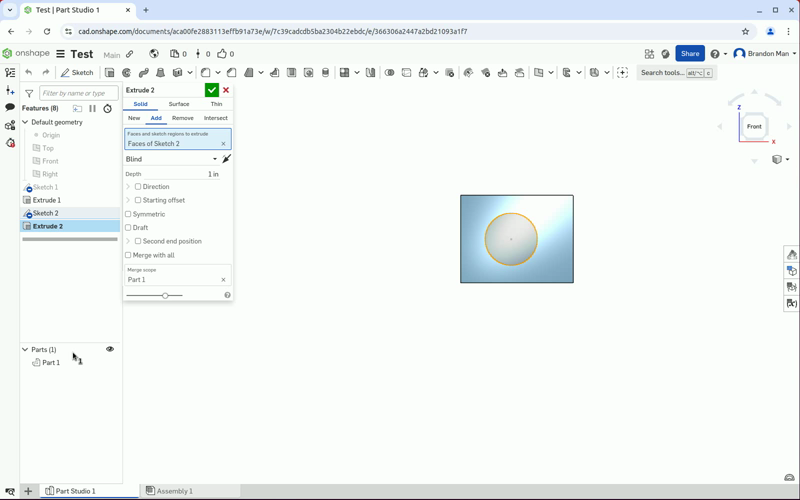
mouse_move(143, 106)
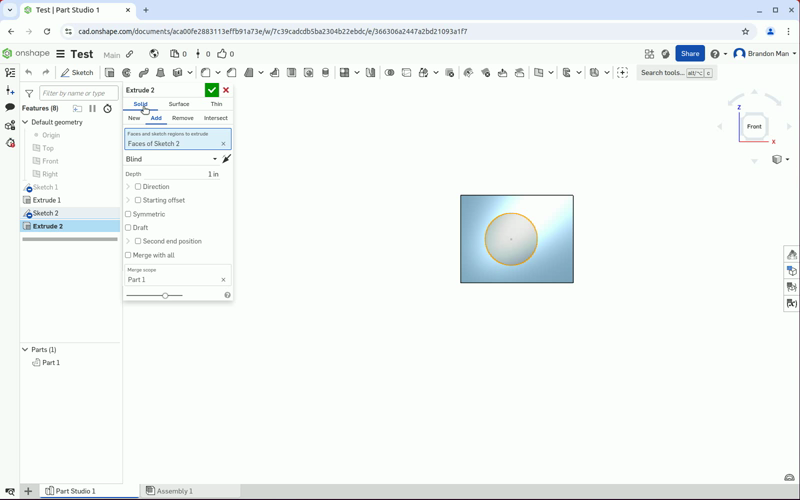
click(143, 106)
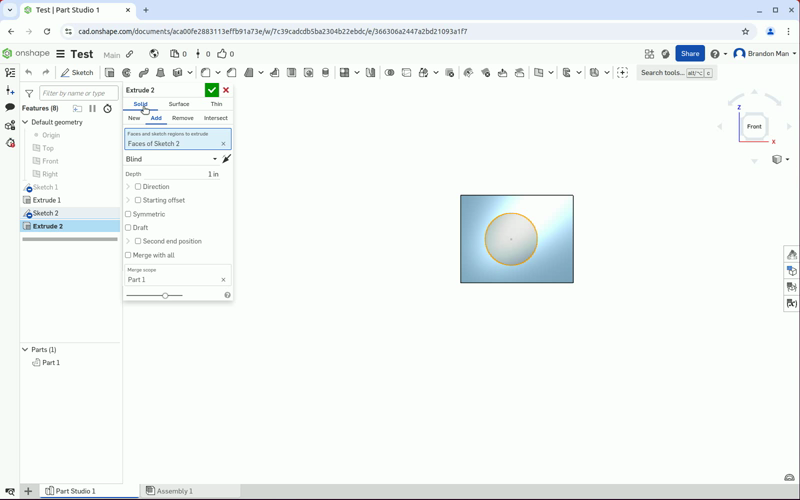
mouse_move(186, 120)
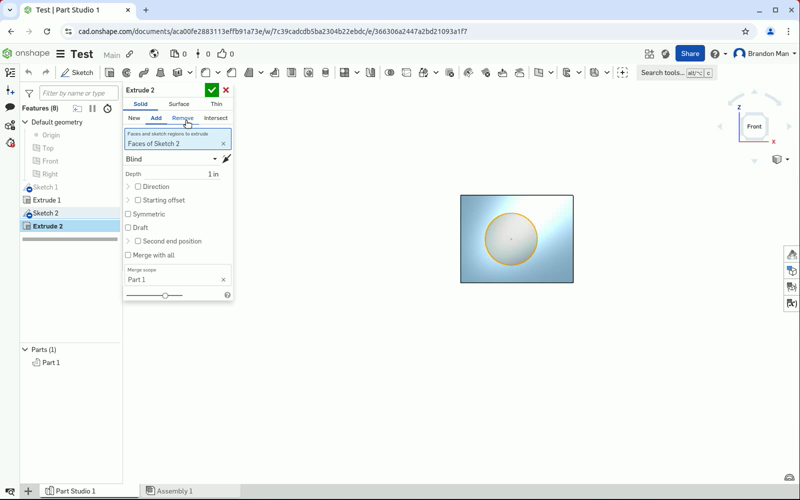
click(186, 120)
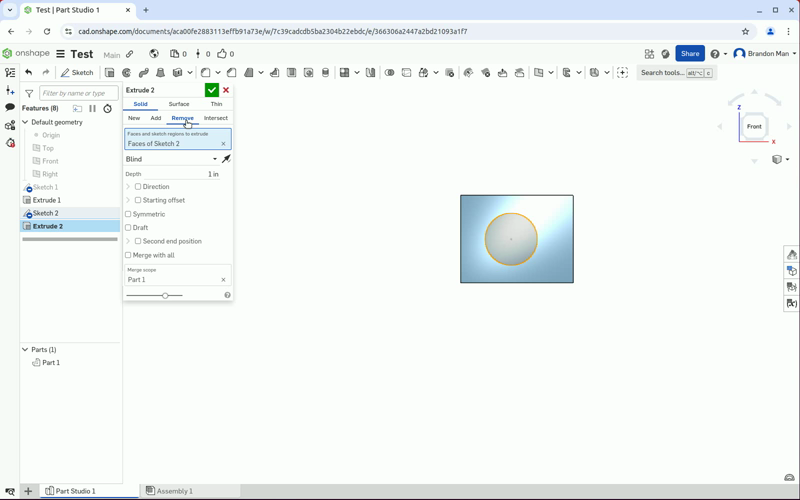
key(tab, 4)
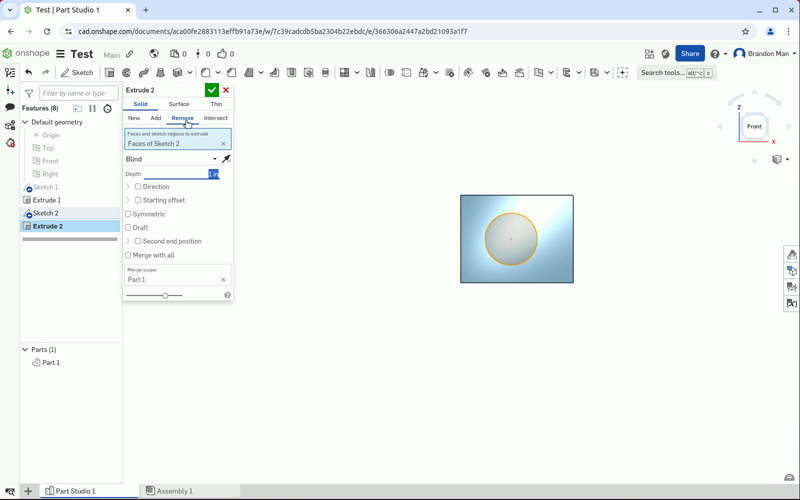
text(10.351)
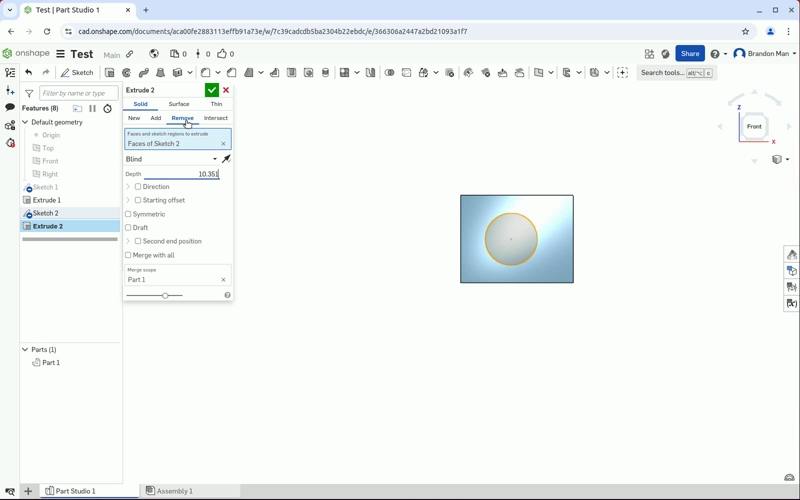
key(tab, 6)
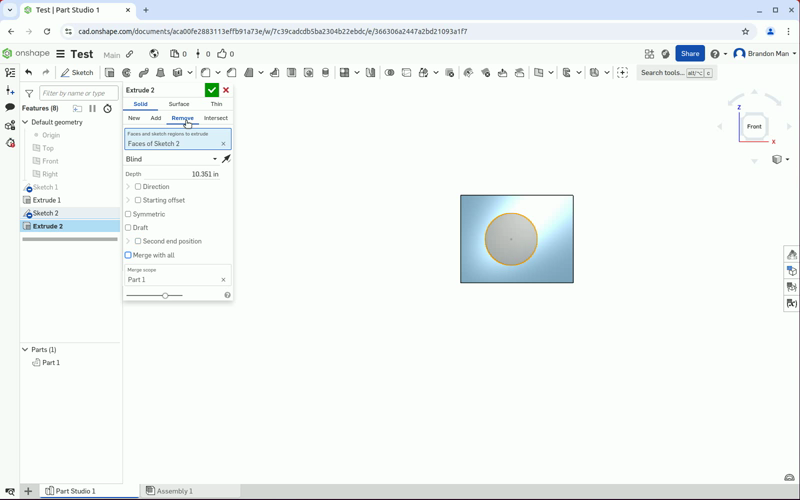
key(space)
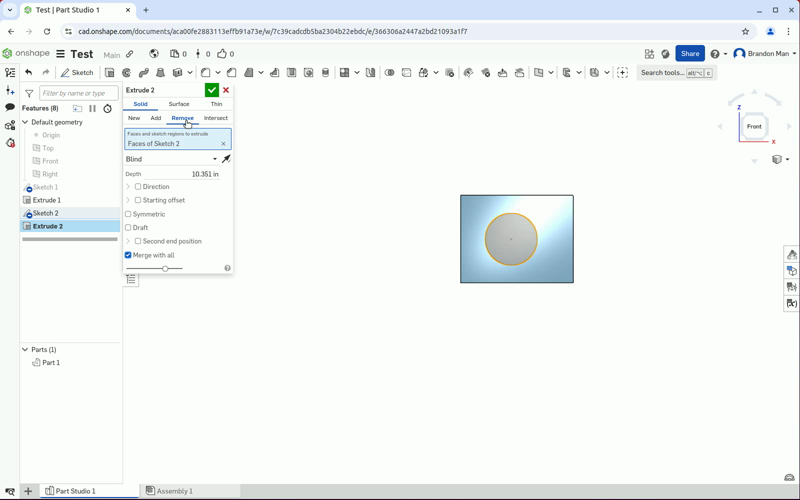
key(enter)
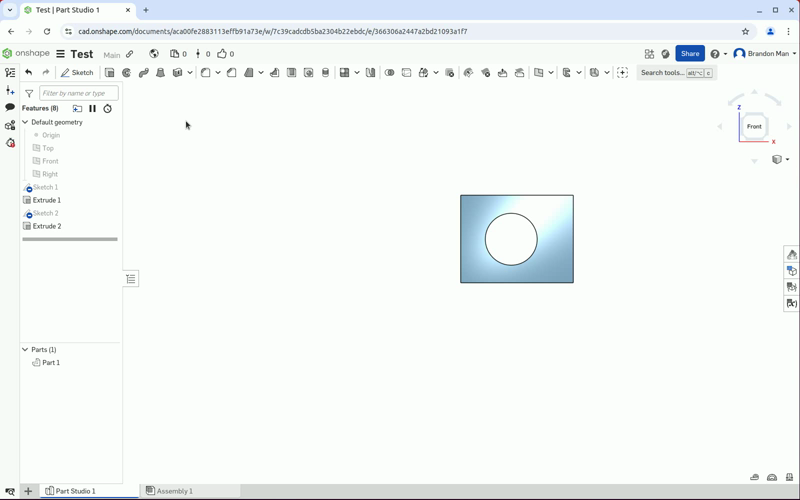
key(shift+h)
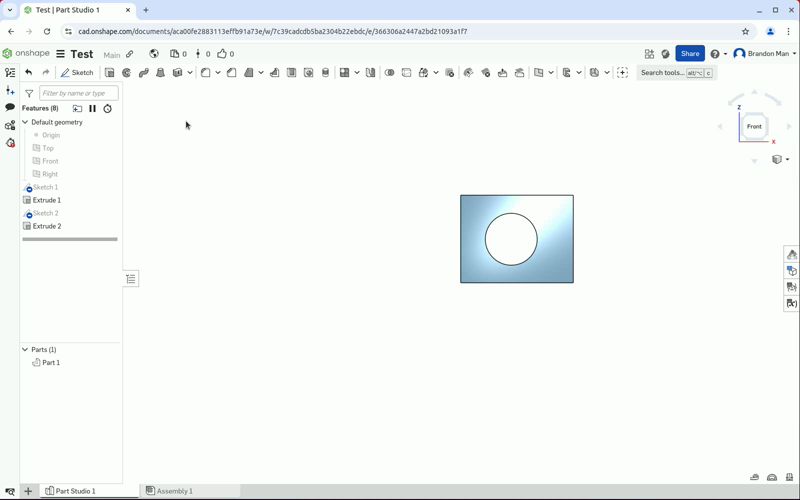
key(shift+h)
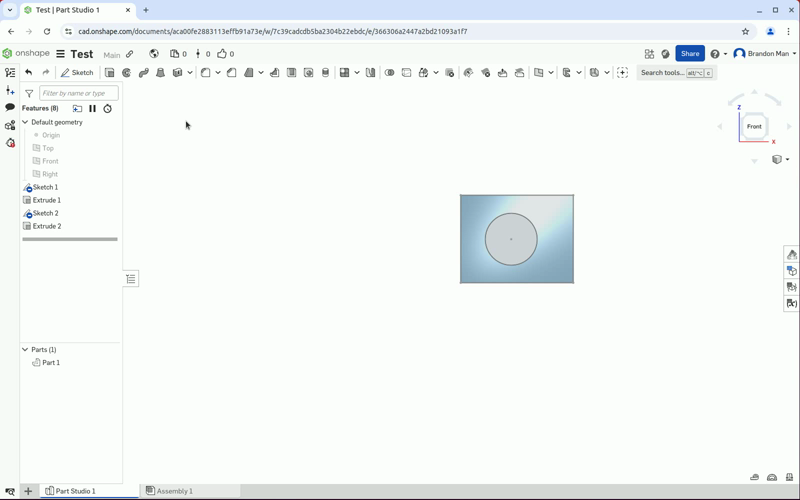
key(shift+7)
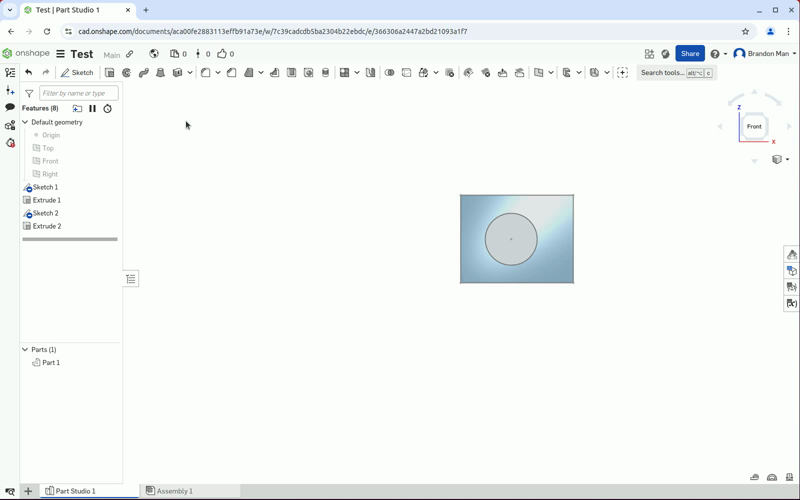
key(left, 2)
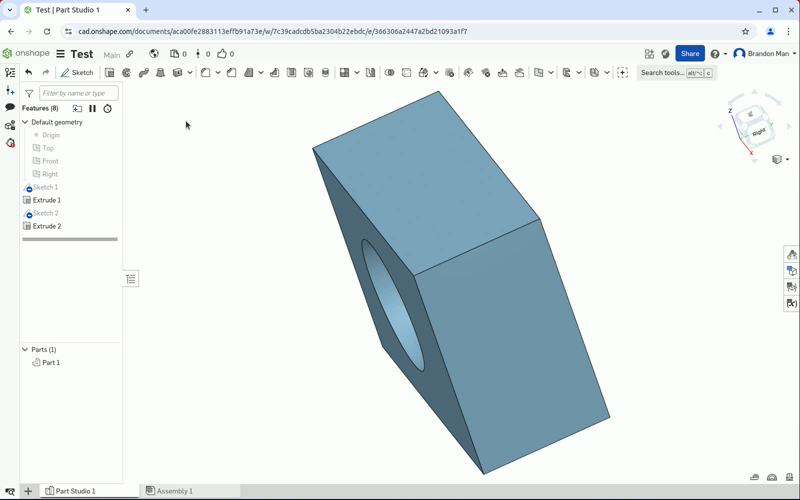
key(down, 2)
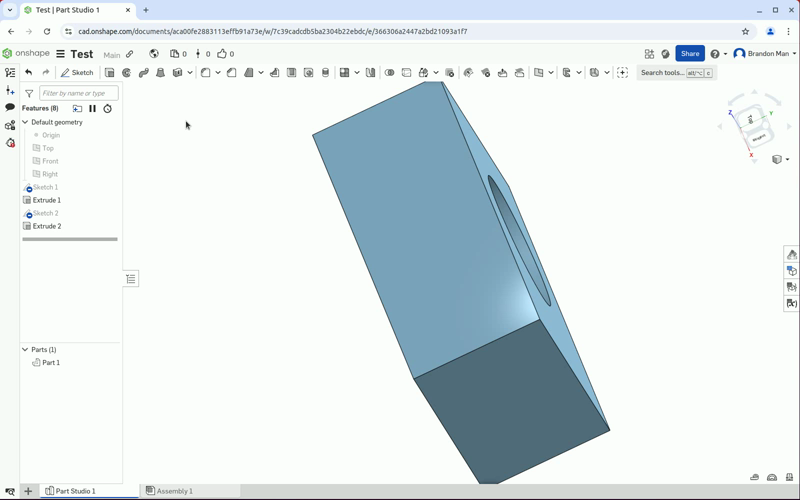
key(up, 2)
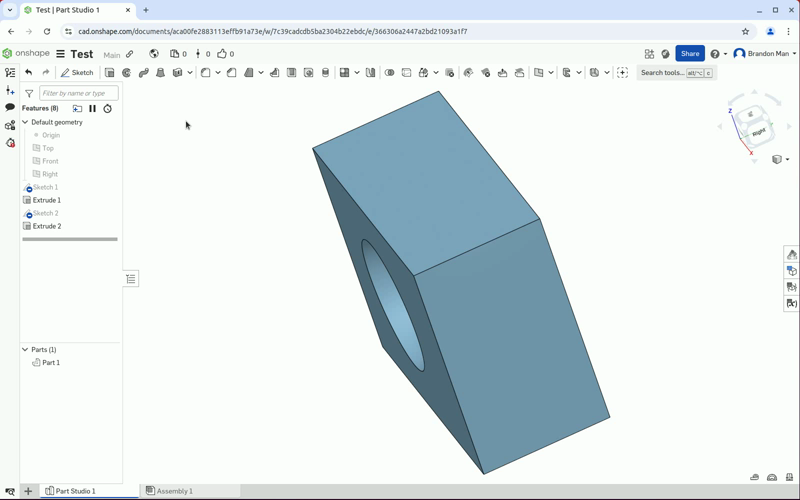
key(right, 2)
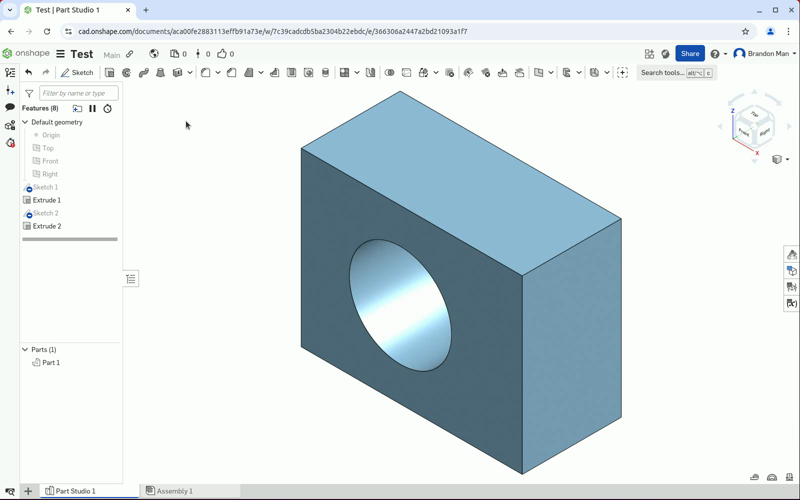
mouse_move(73, 189)
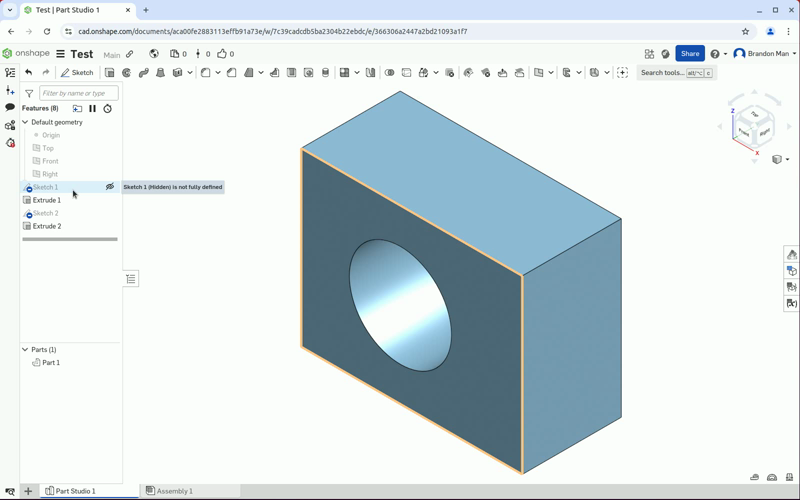
click(73, 189)